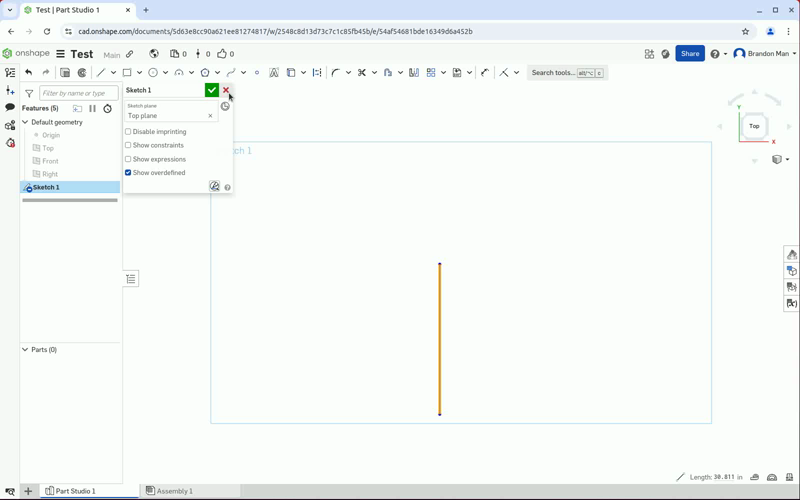
key(shift+h)
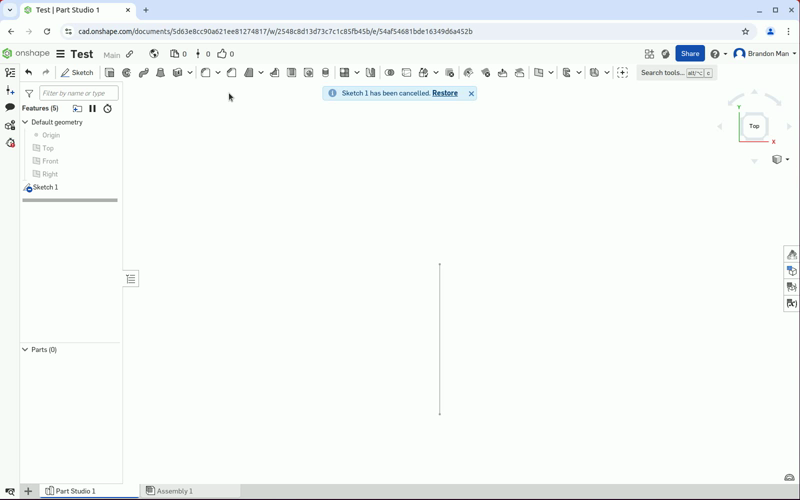
mouse_move(73, 352)
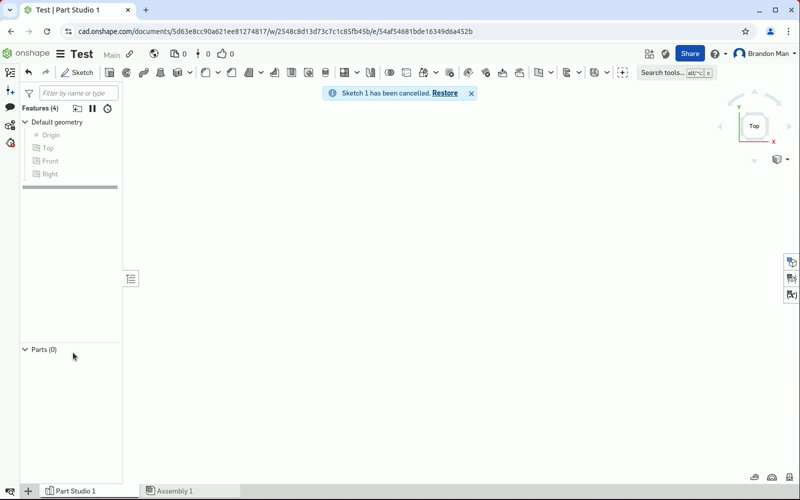
key(y)
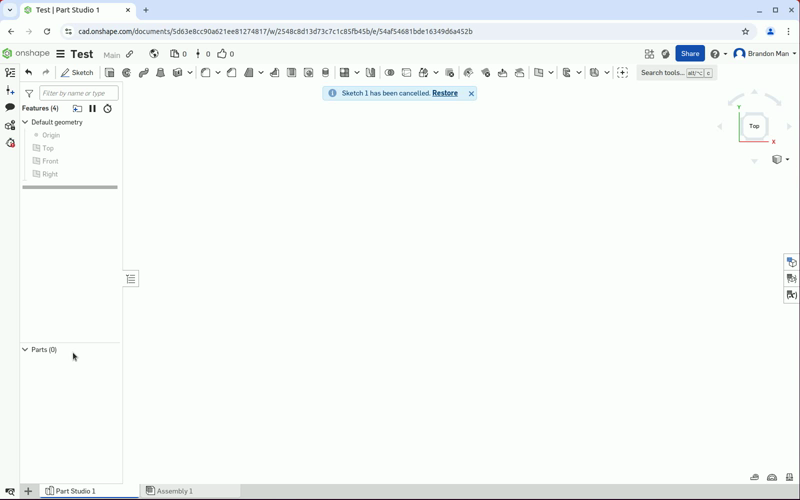
key(shift+p)
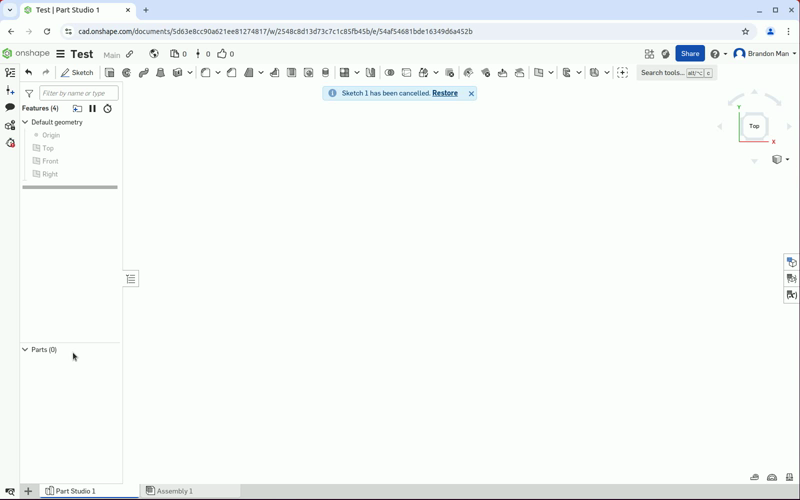
key(space)
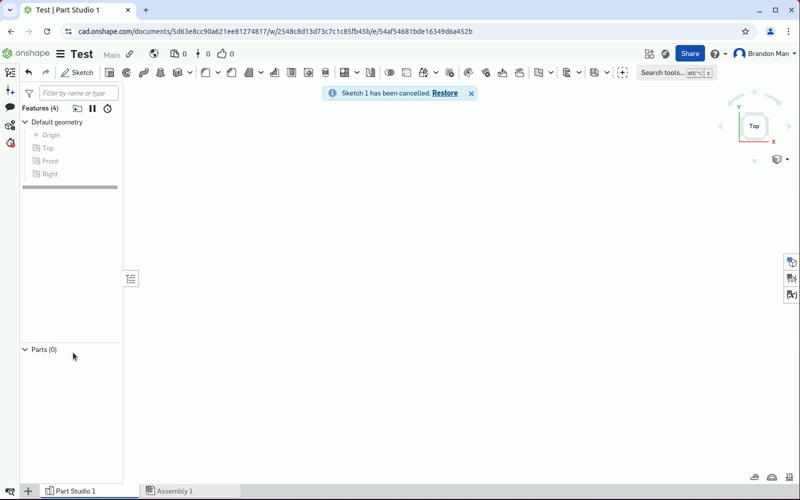
key_down(shift)
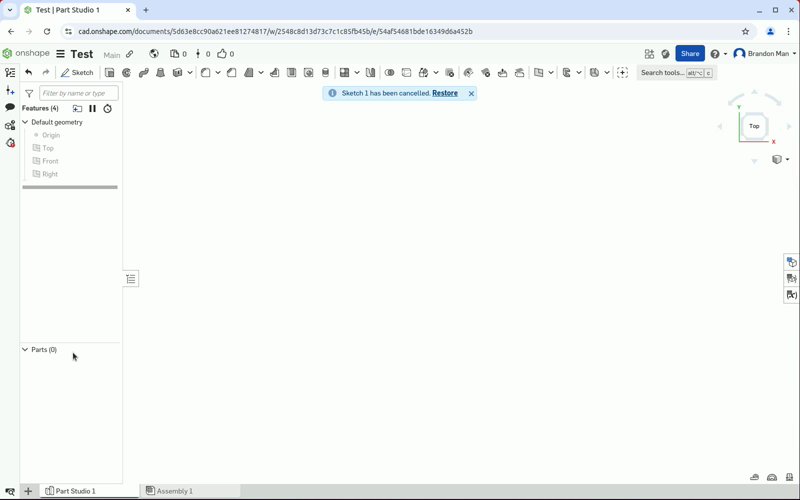
key(up)
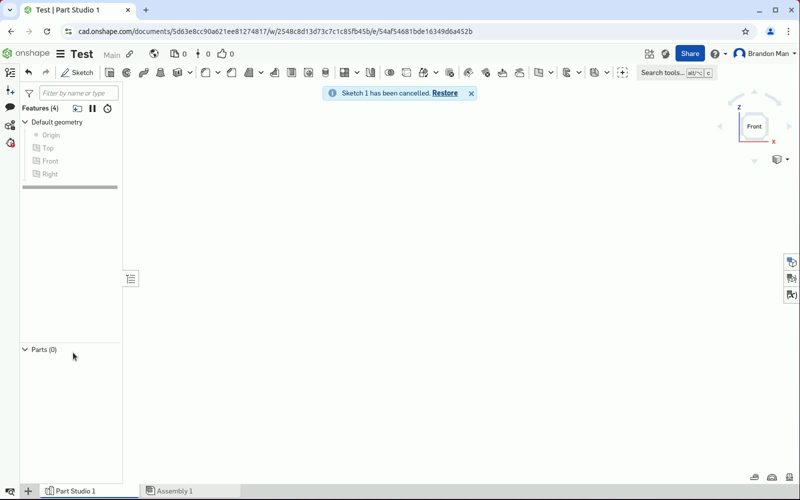
key_up(shift)
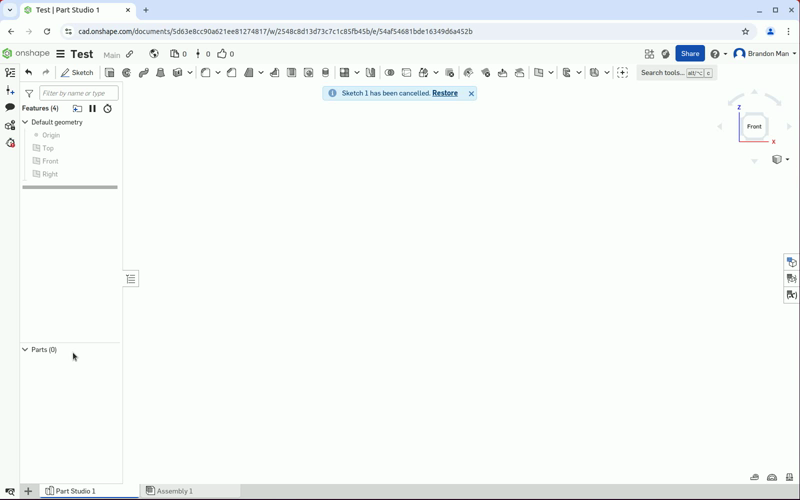
mouse_move(73, 352)
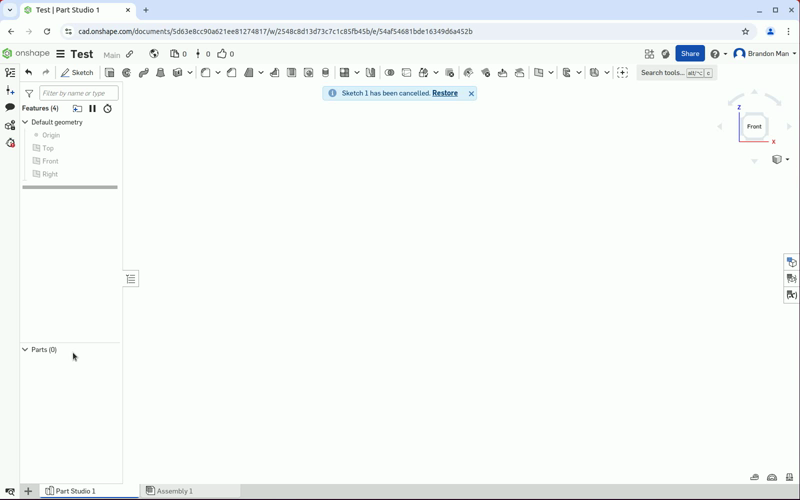
key(shift+y)
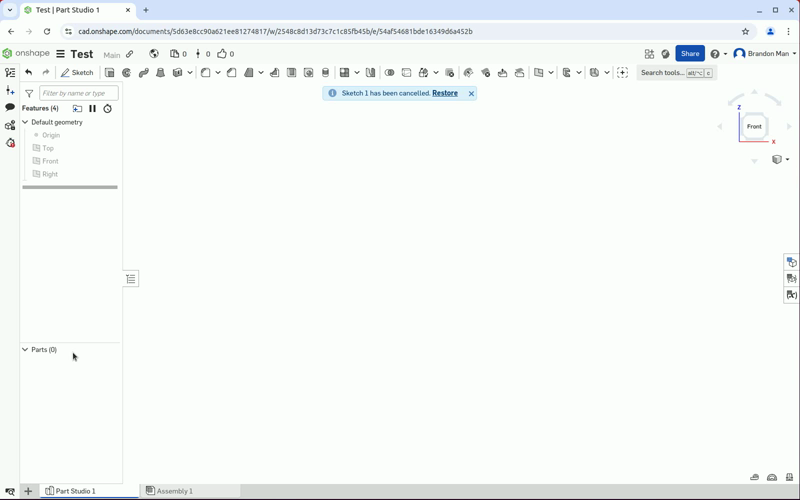
key(shift+s)
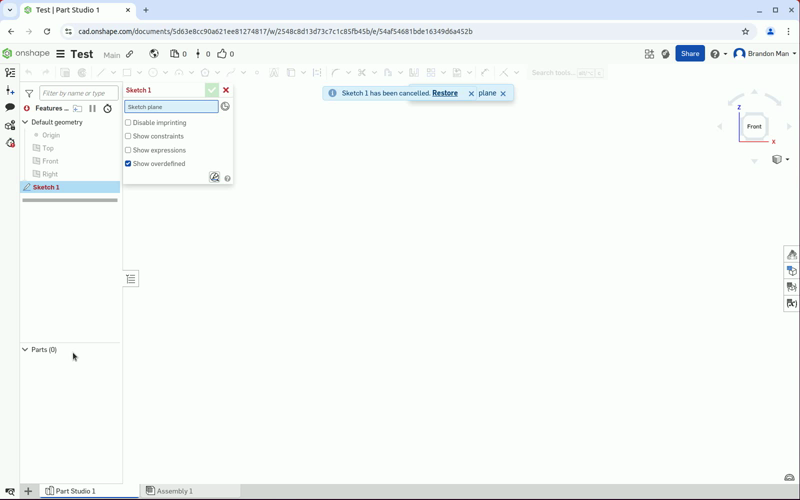
mouse_move(73, 163)
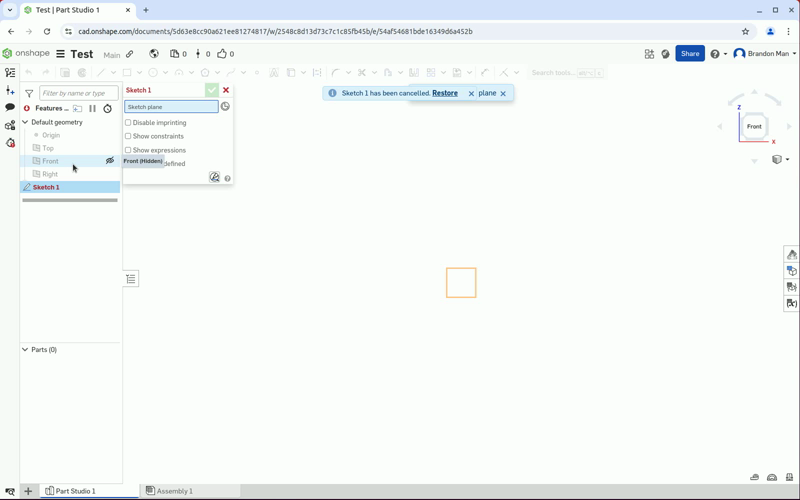
click(73, 163)
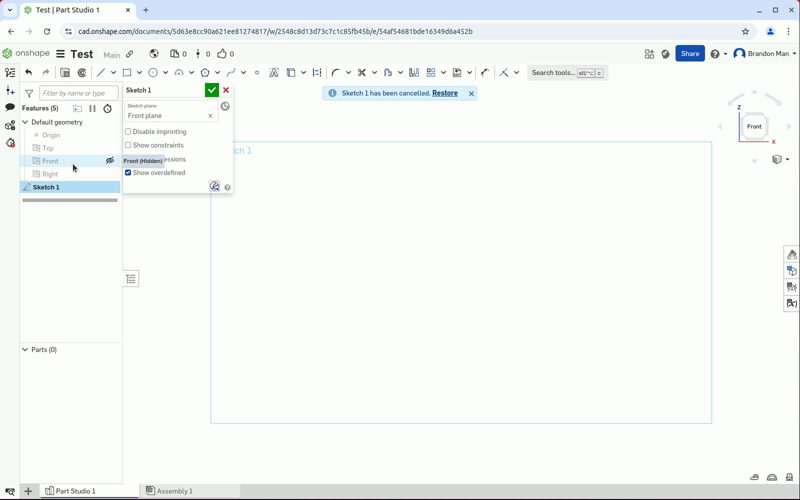
mouse_move(73, 352)
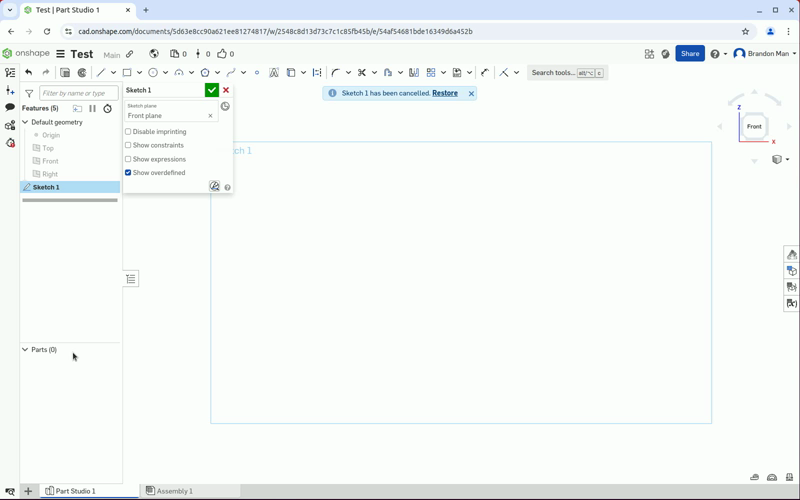
key(y)
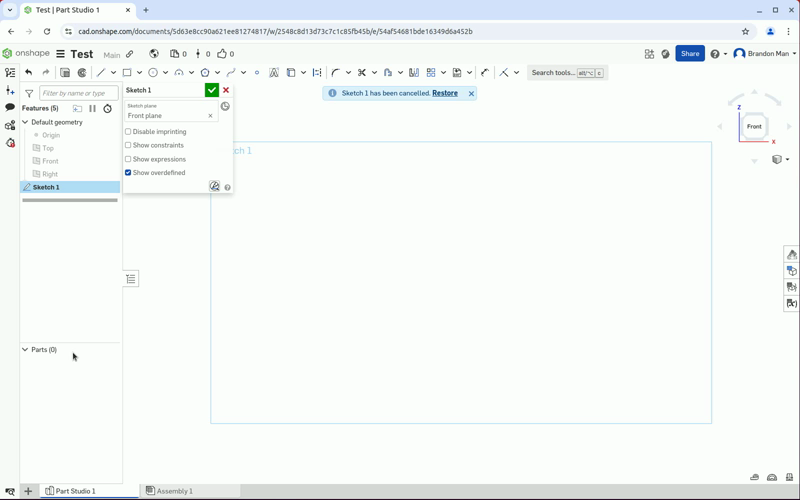
key(l)
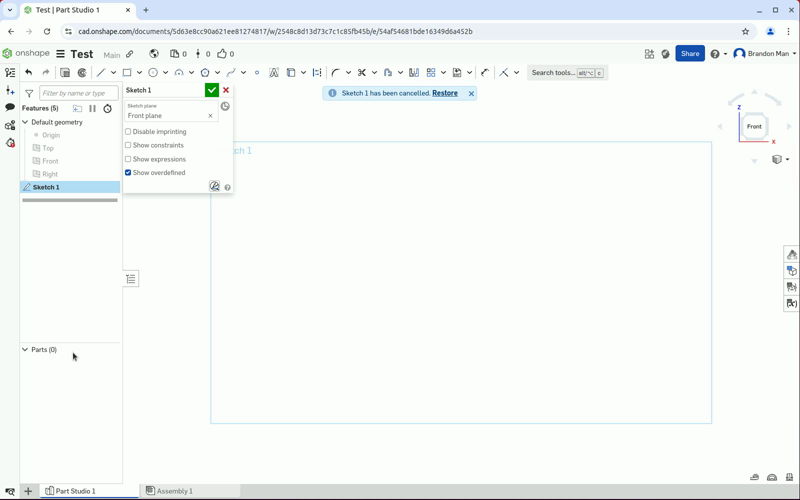
key_down(shift)
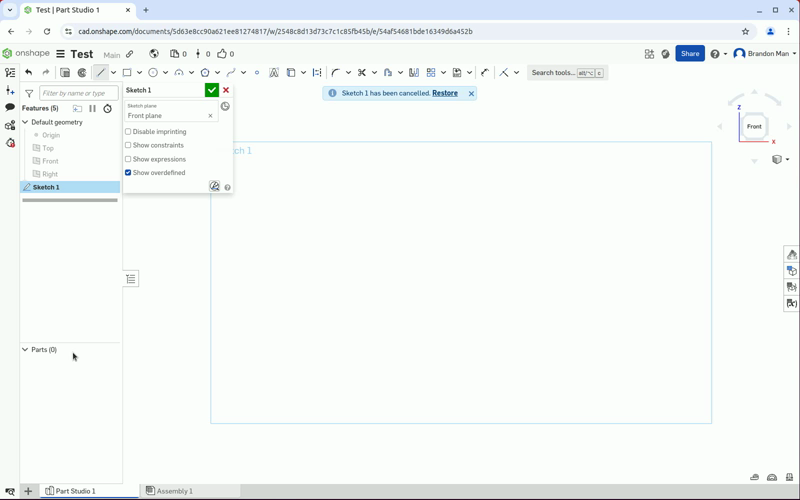
mouse_move(426, 322)
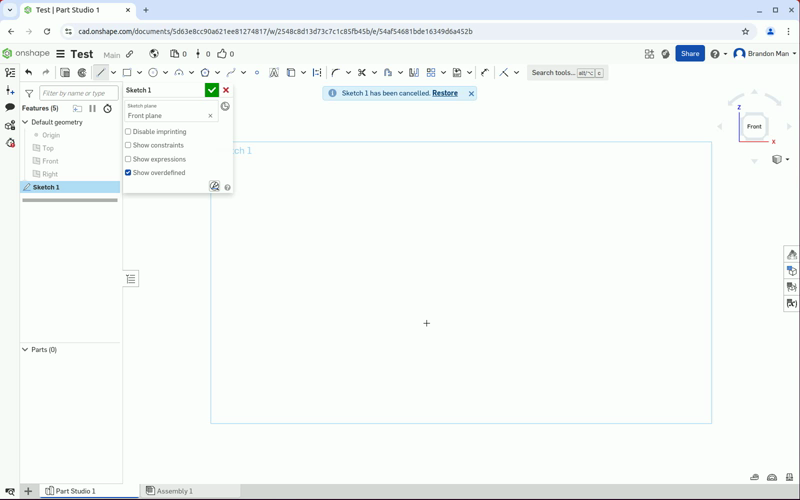
click(426, 322)
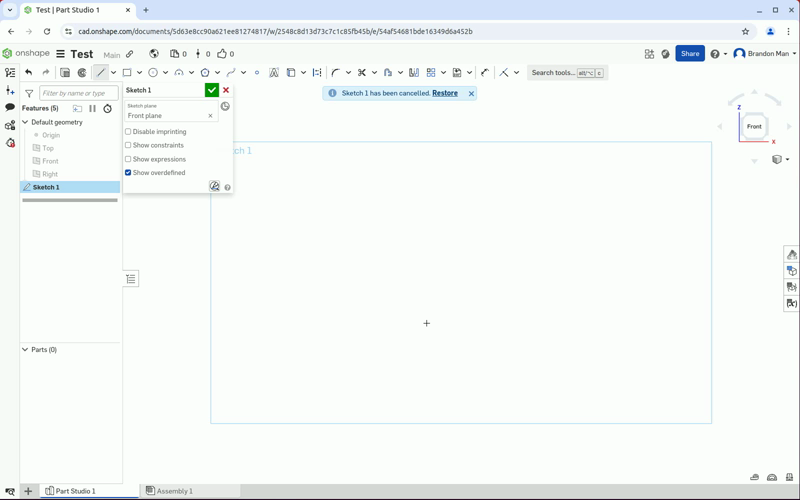
key_up(shift)
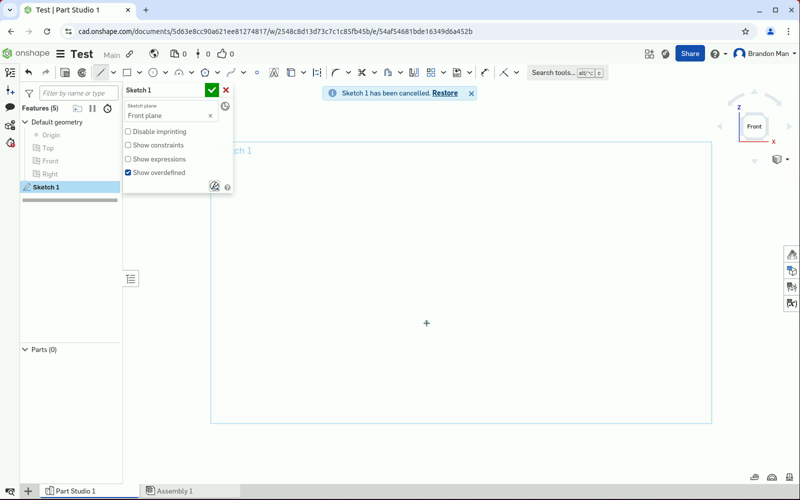
key_down(shift)
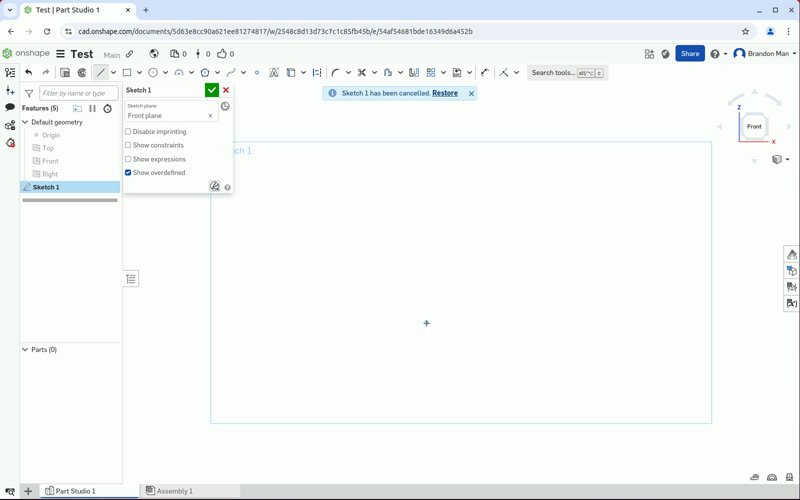
mouse_move(495, 322)
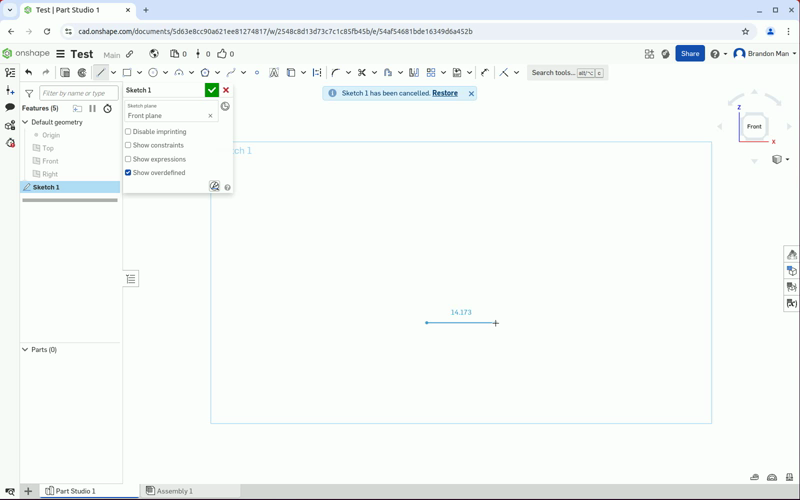
click(495, 322)
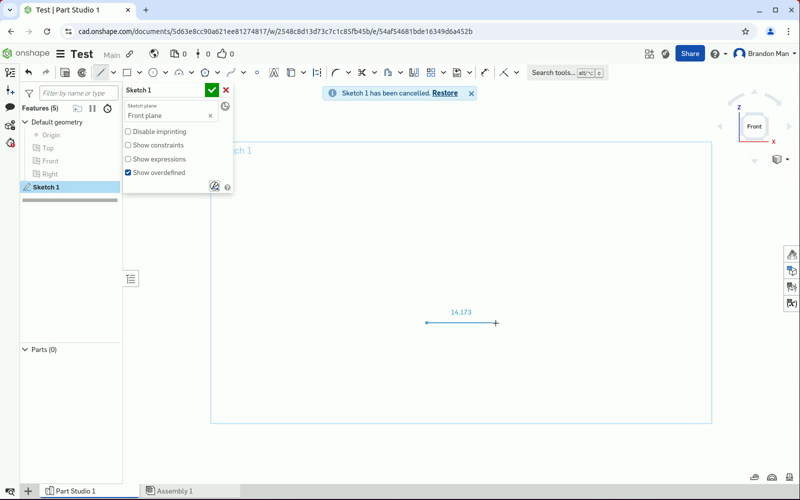
key_up(shift)
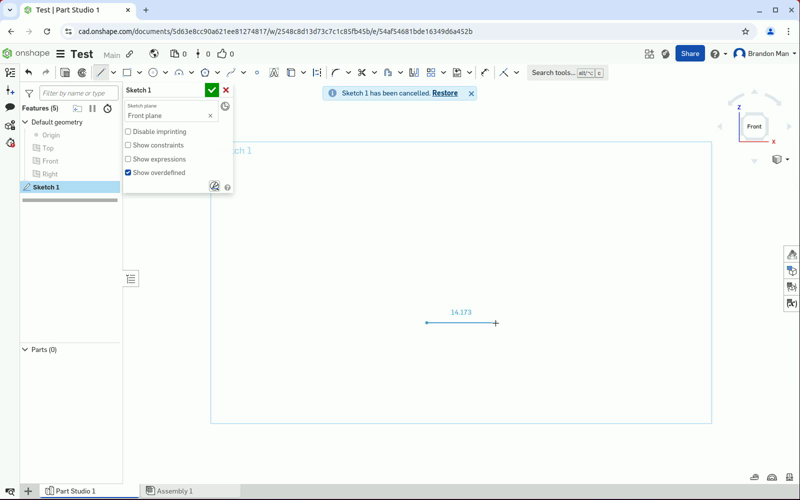
key_down(shift)
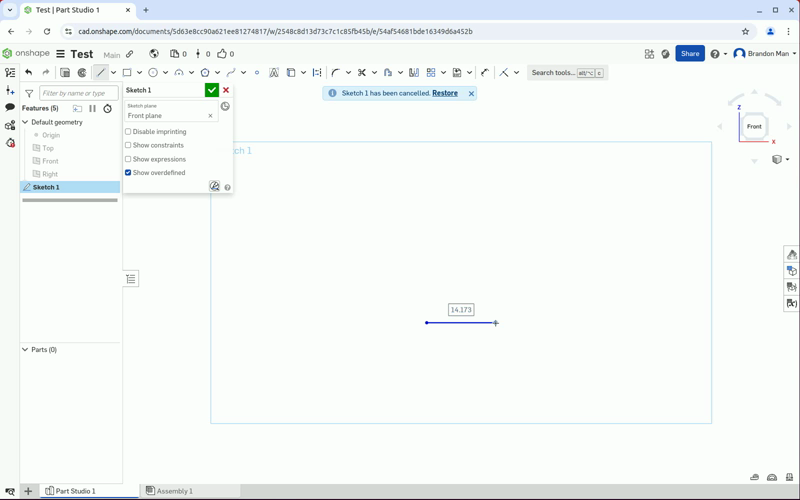
mouse_move(495, 242)
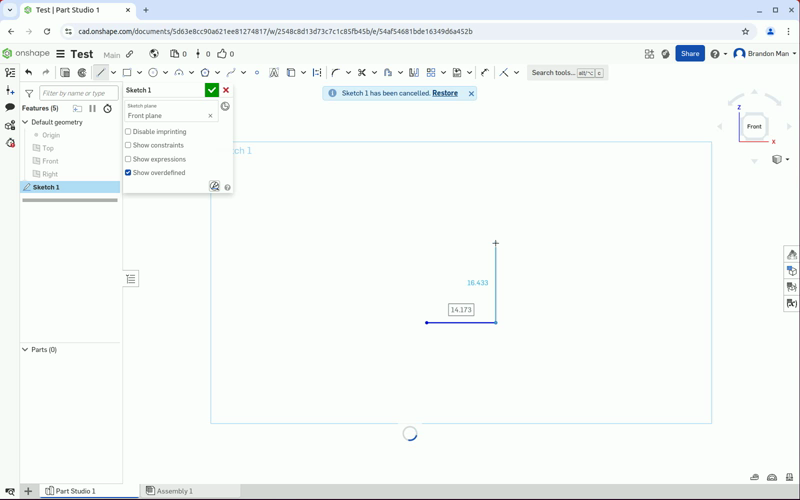
click(495, 242)
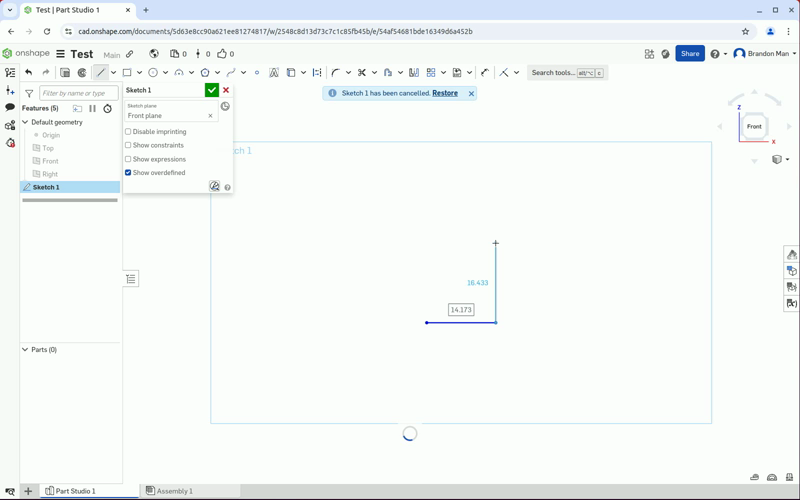
key_up(shift)
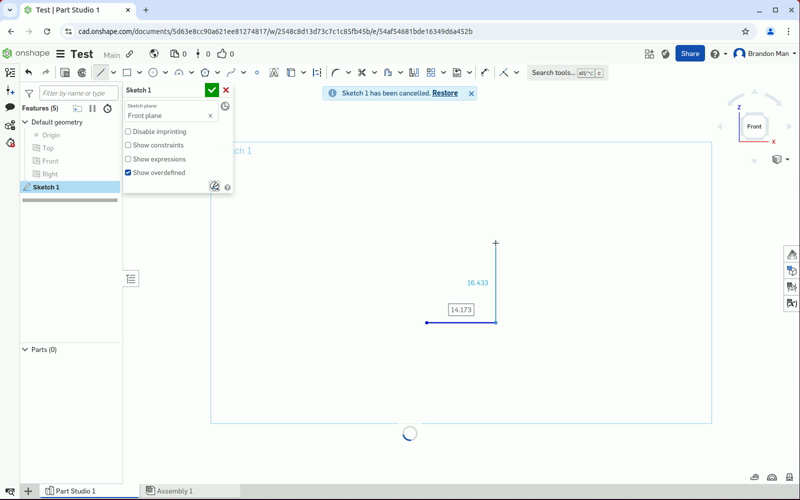
key_down(shift)
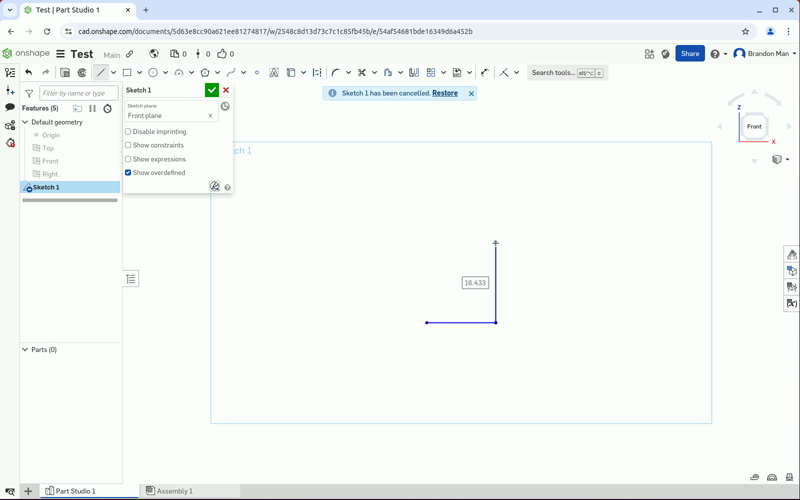
mouse_move(426, 242)
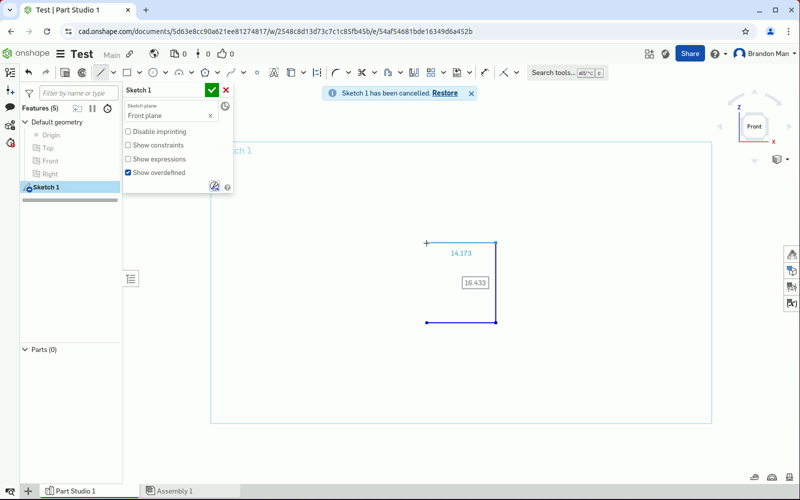
click(426, 242)
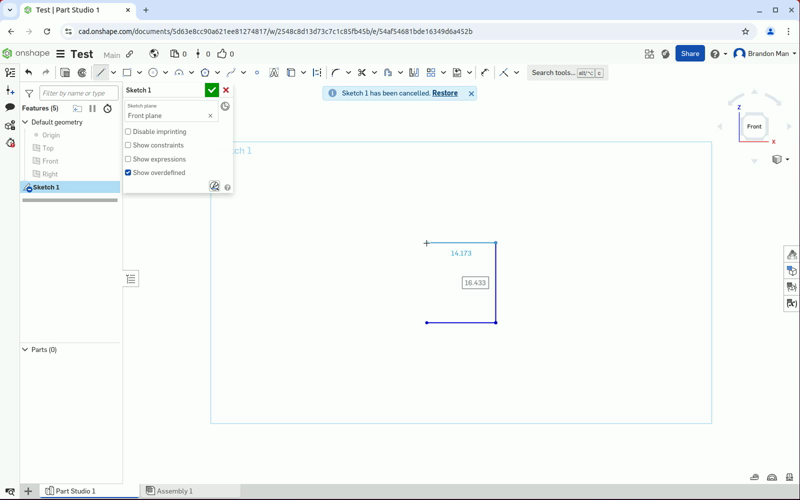
key_up(shift)
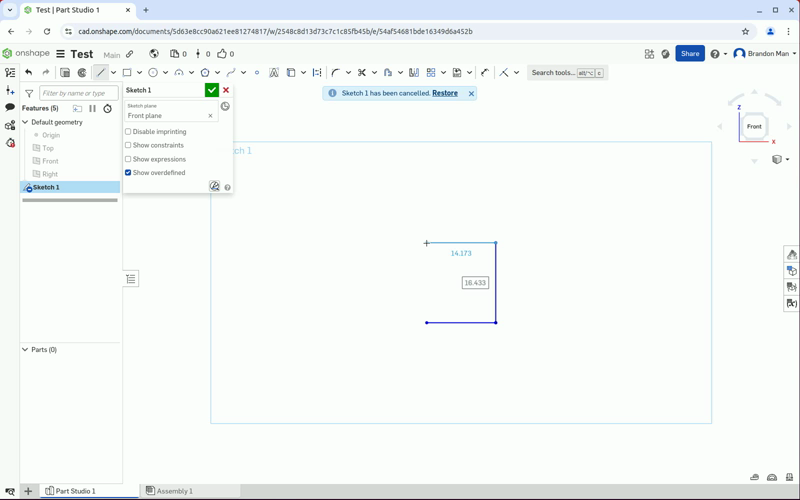
key_down(shift)
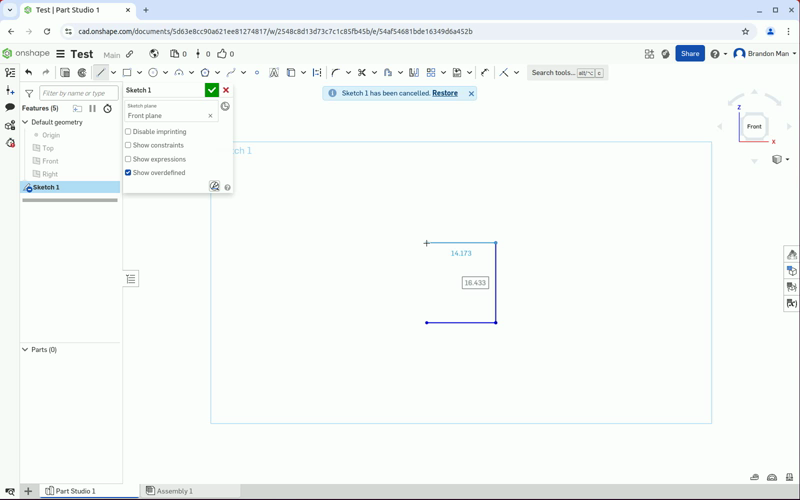
mouse_move(426, 322)
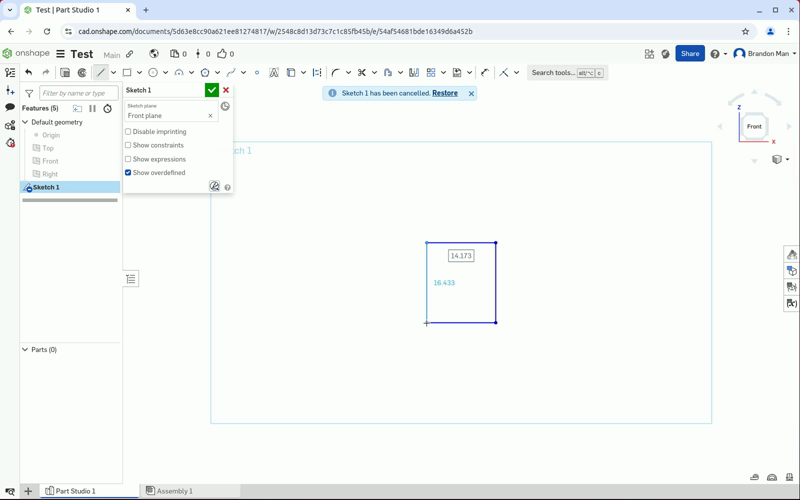
key_up(shift)
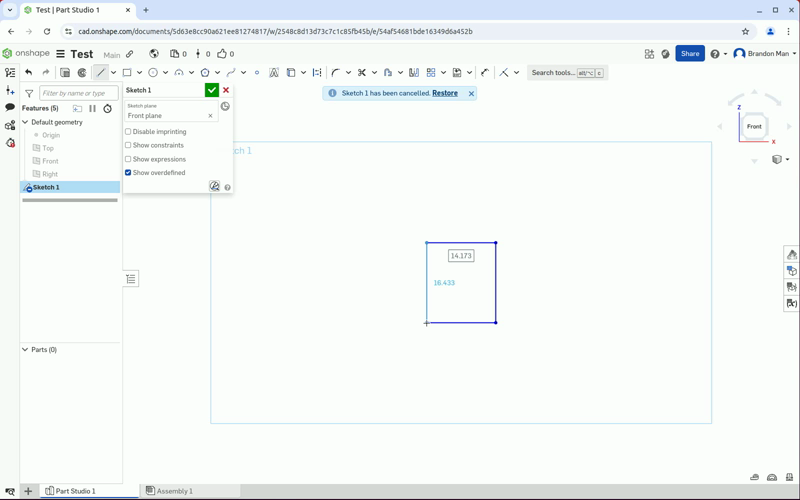
click(426, 322)
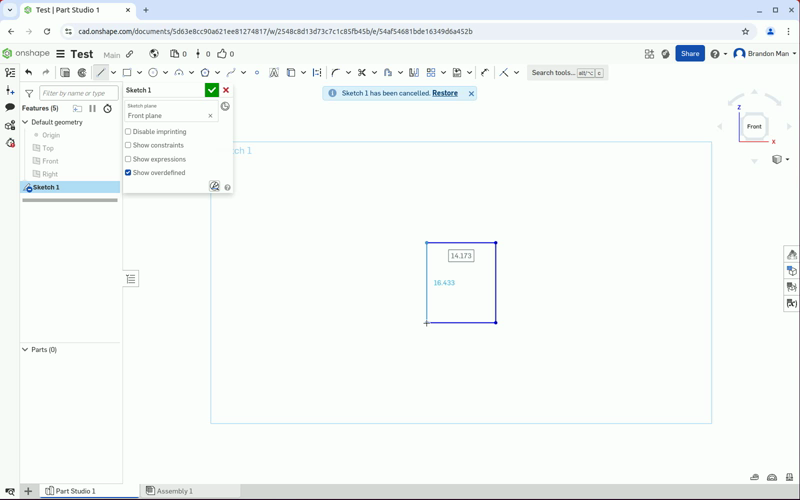
key(esc)
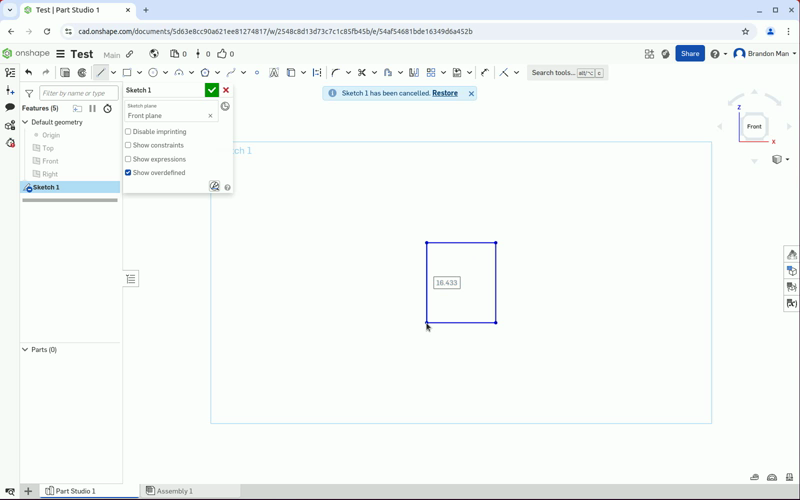
mouse_move(434, 268)
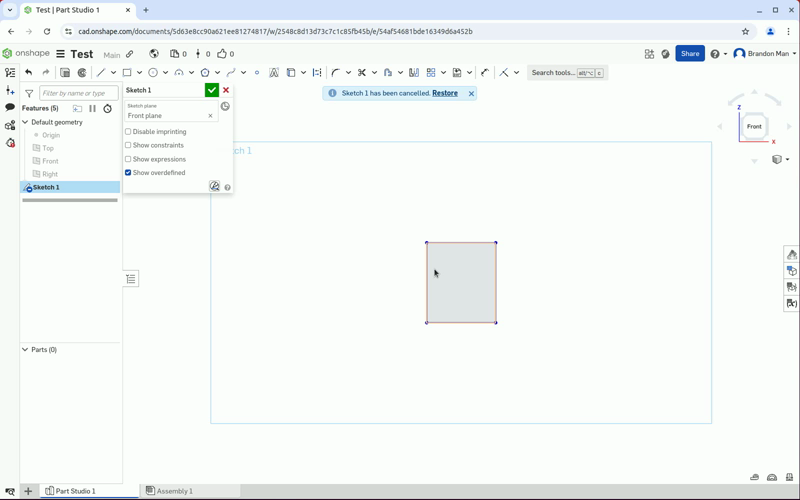
click(434, 268)
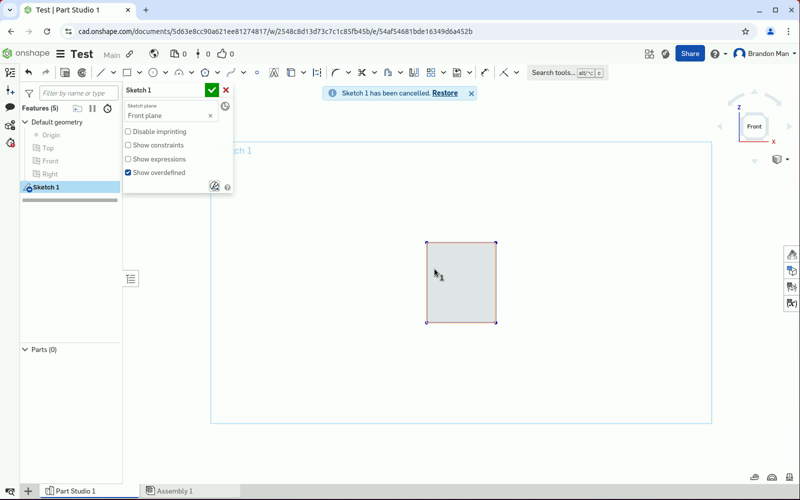
mouse_move(73, 352)
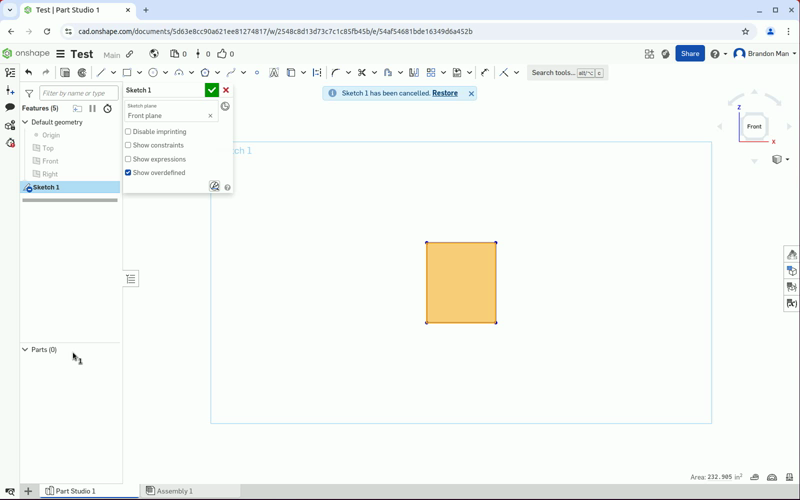
key(shift+y)
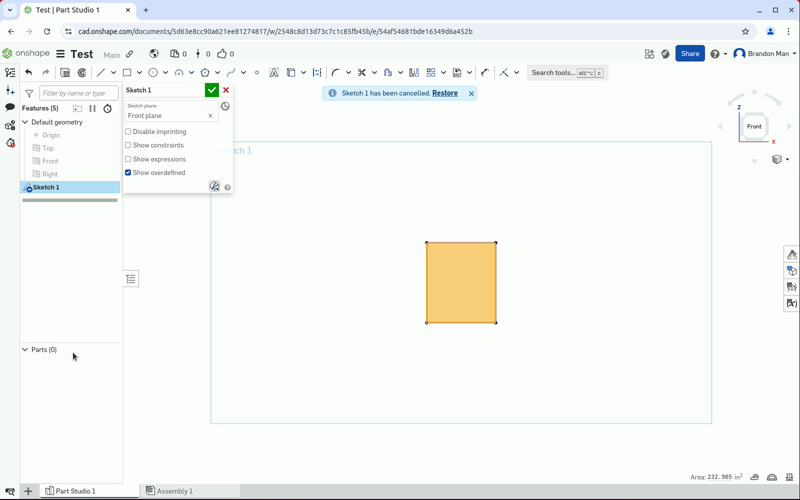
key(shift+e)
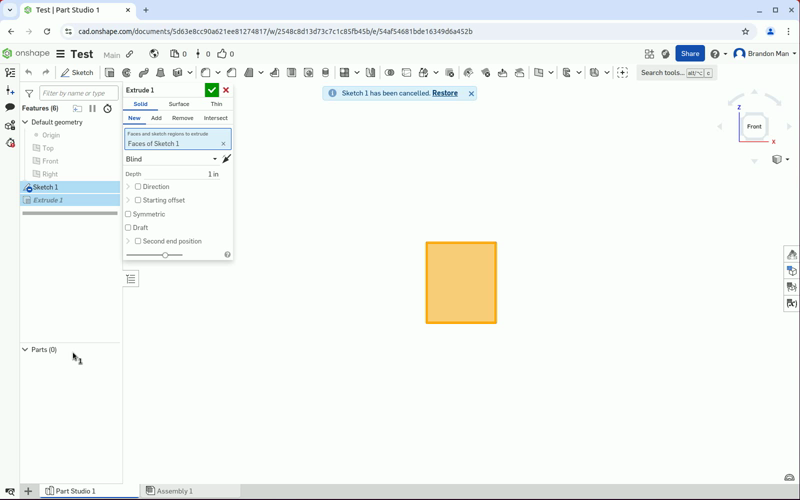
mouse_move(143, 106)
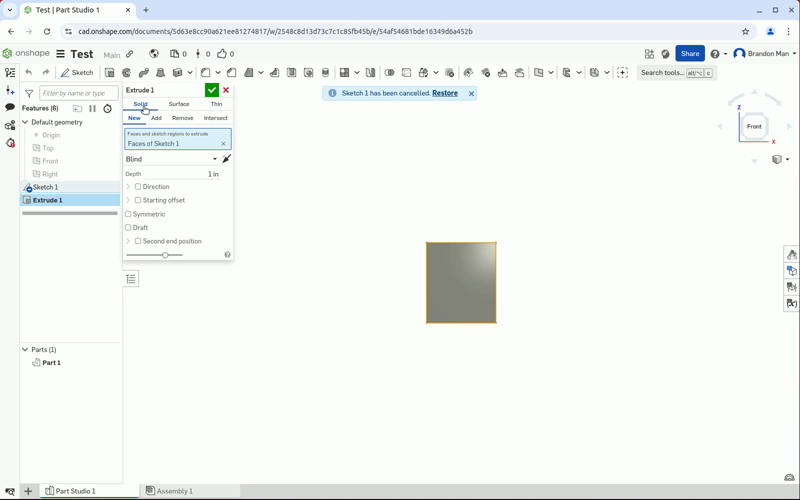
click(143, 106)
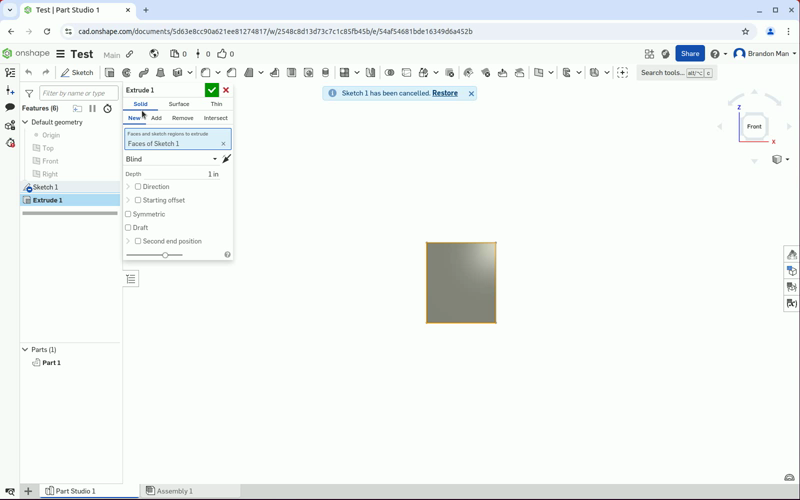
mouse_move(137, 120)
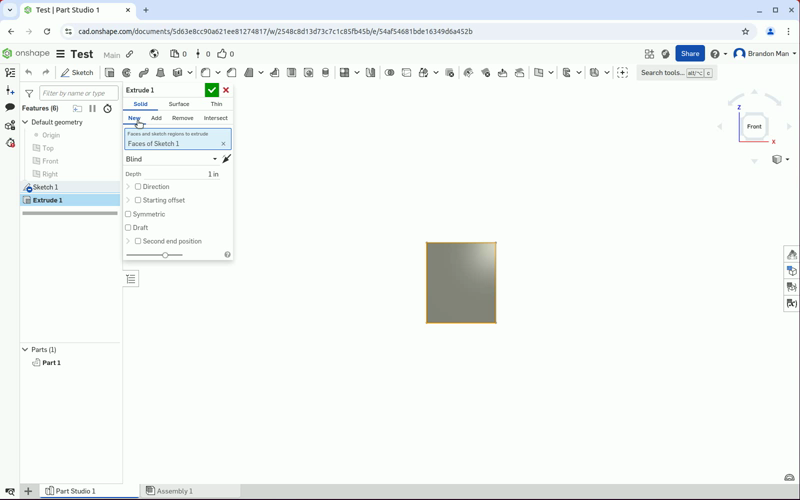
click(137, 120)
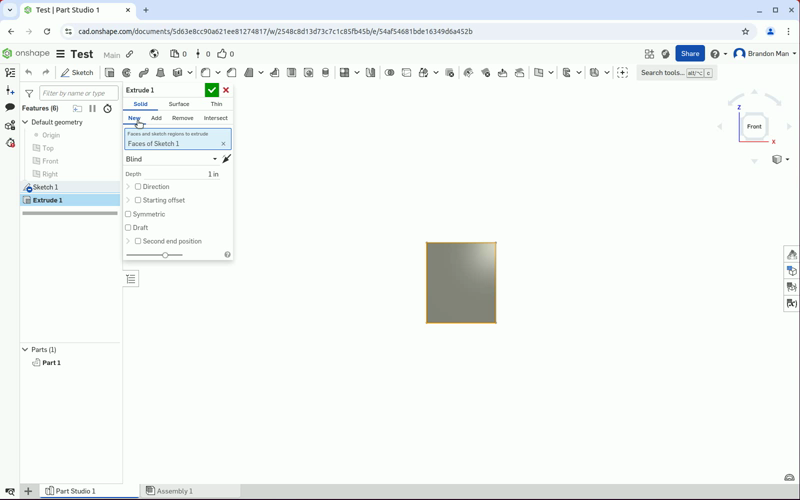
key(tab, 4)
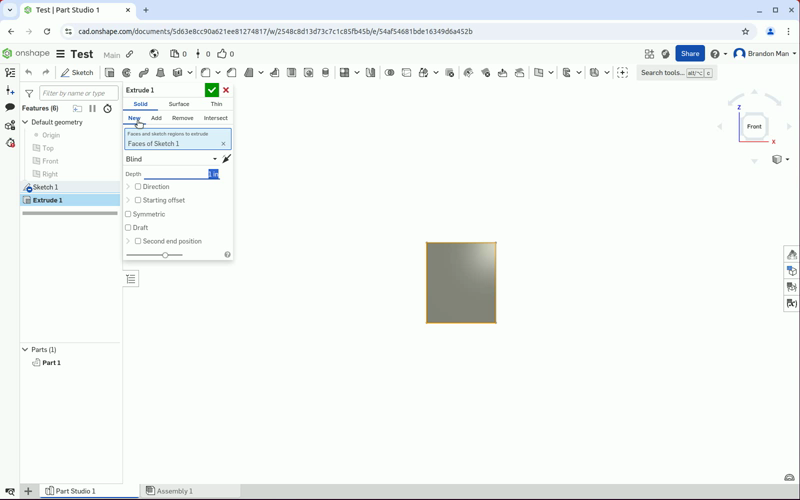
text(7.703)
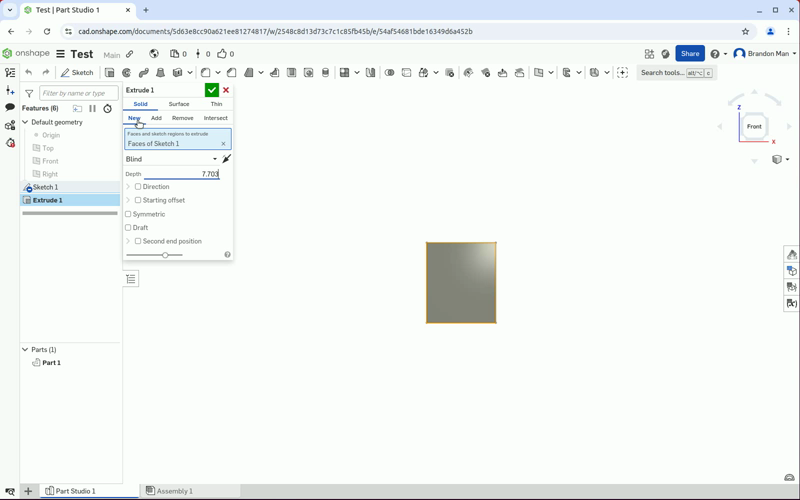
key(enter)
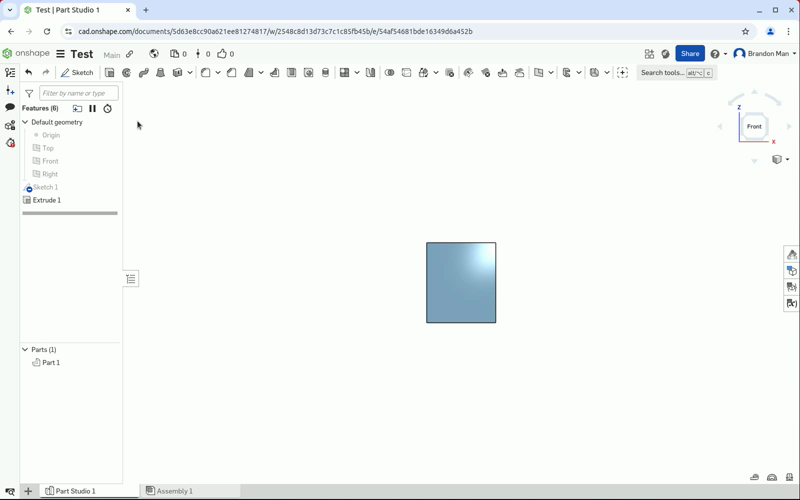
key(shift+h)
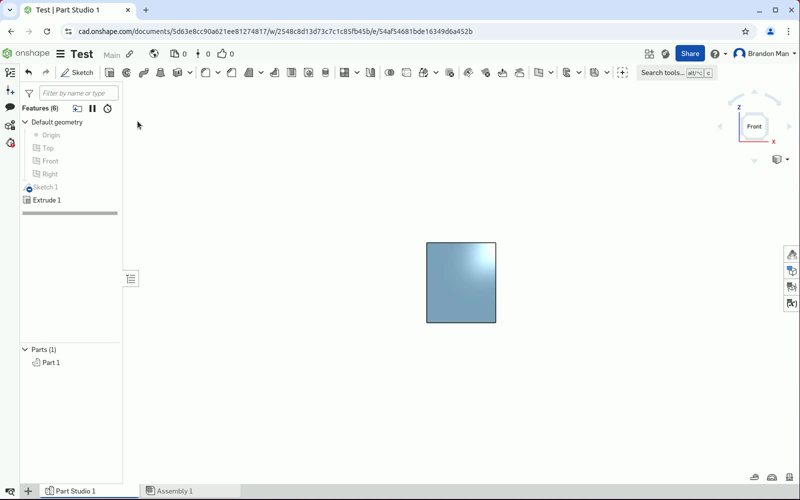
key(shift+h)
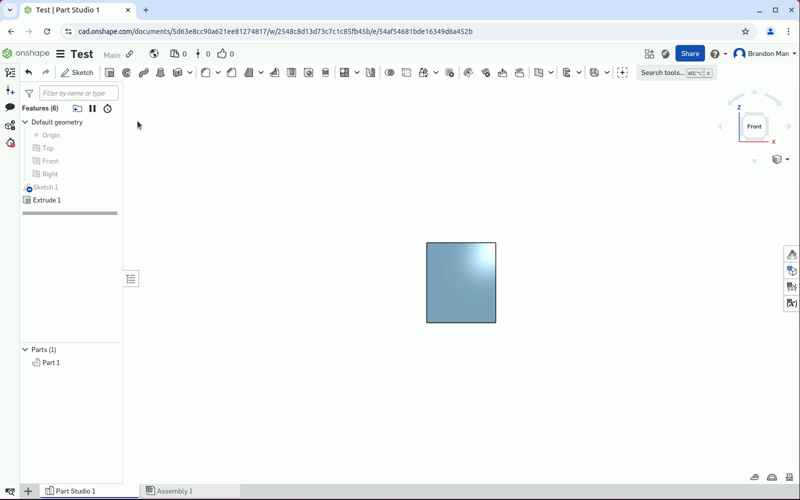
mouse_move(73, 189)
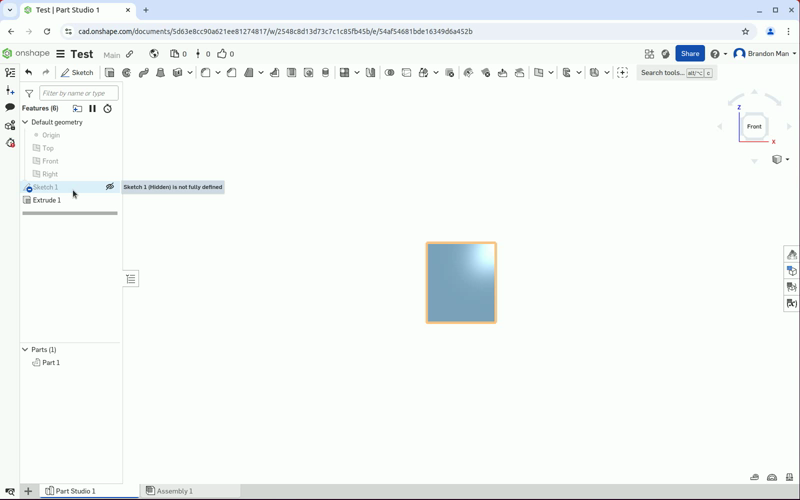
click(73, 189)
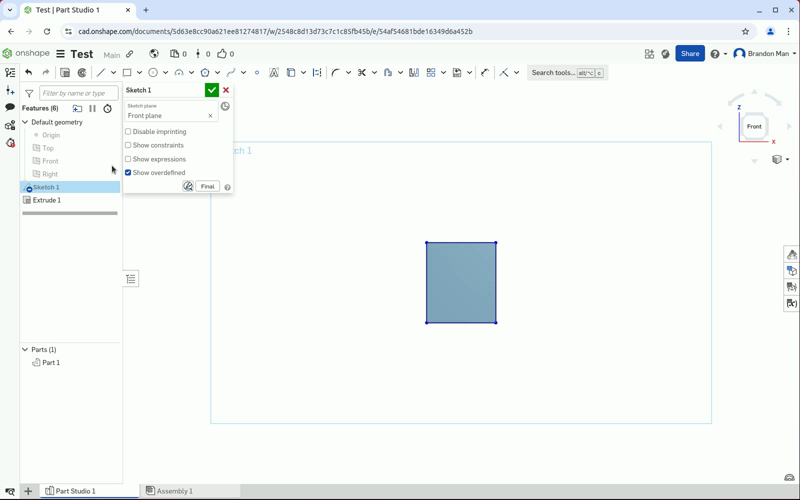
mouse_move(229, 92)
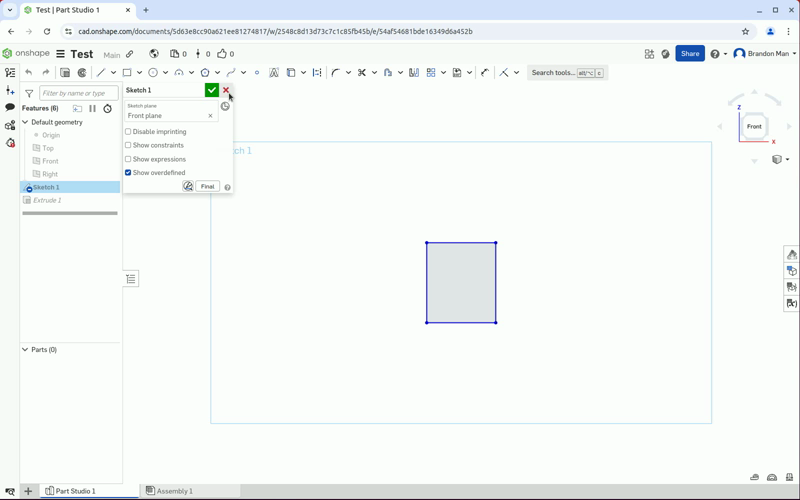
click(229, 92)
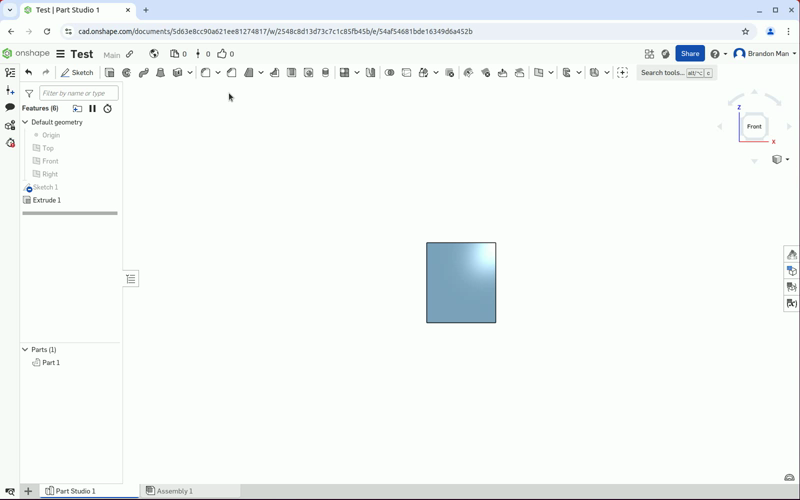
mouse_move(73, 352)
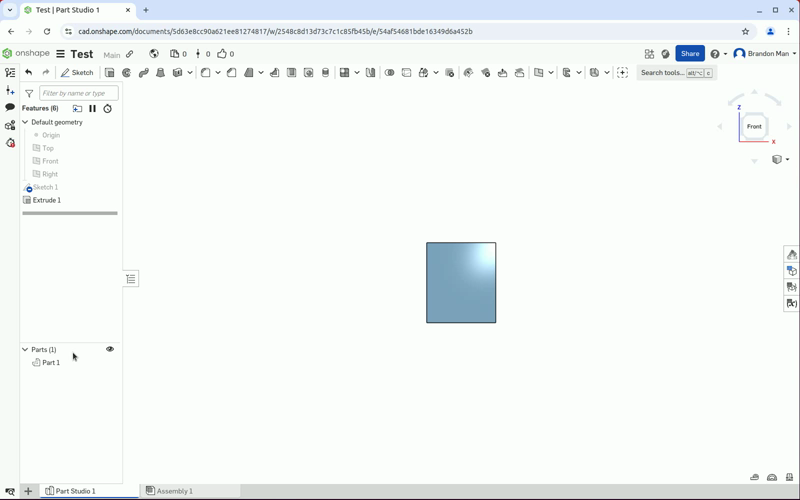
key(y)
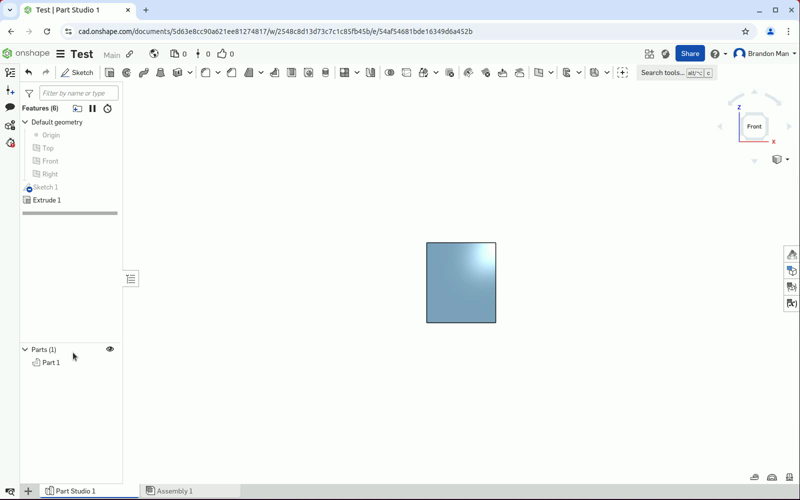
key(shift+p)
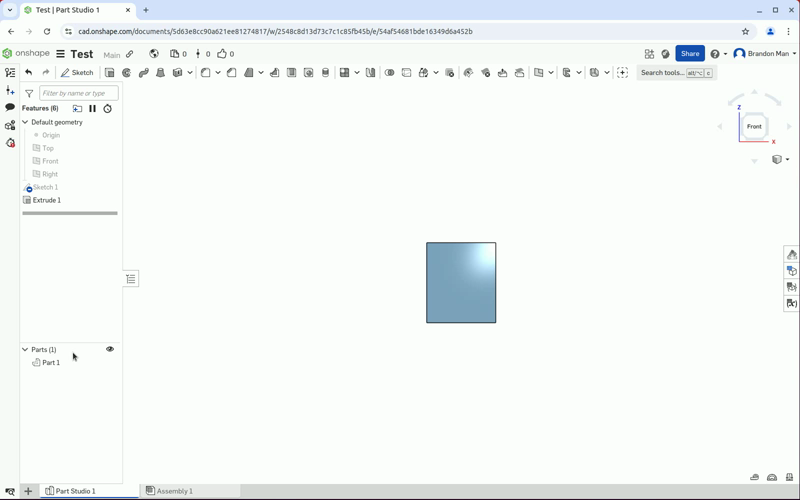
key(space)
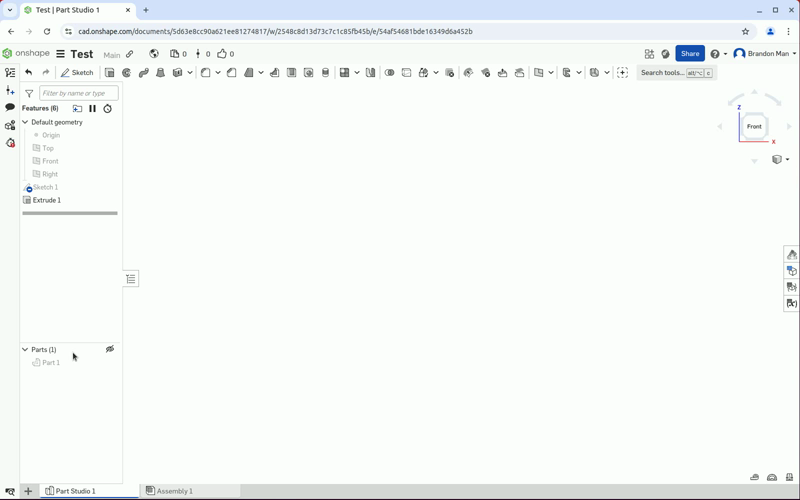
key_down(shift)
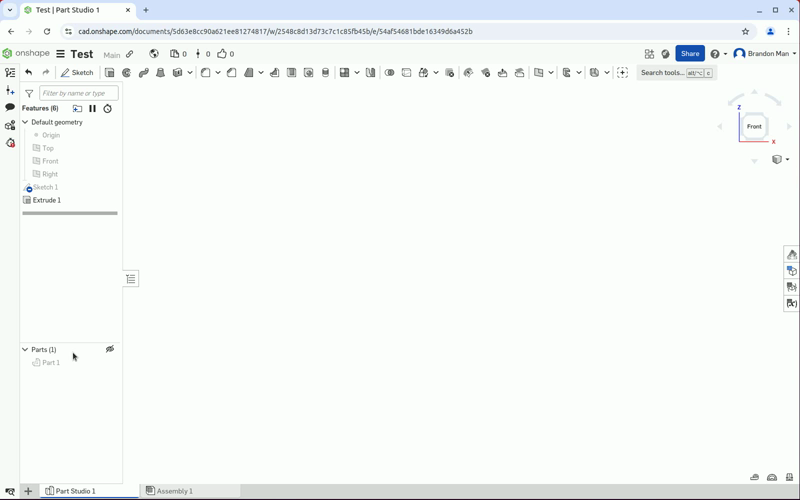
key(down)
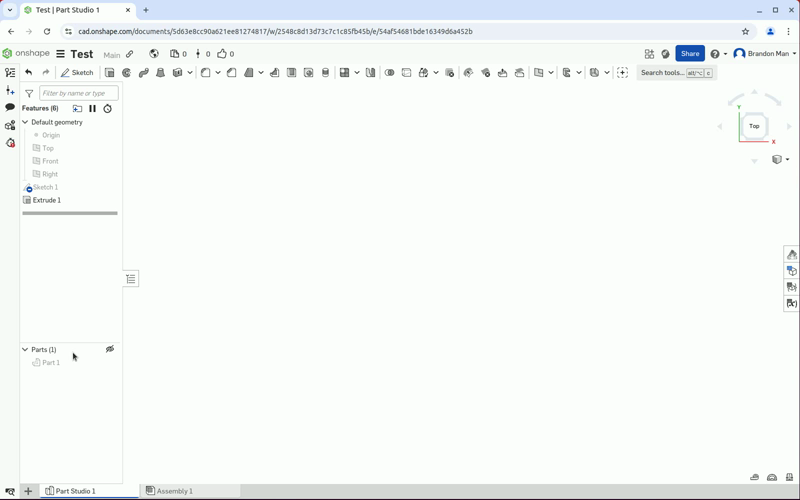
key_up(shift)
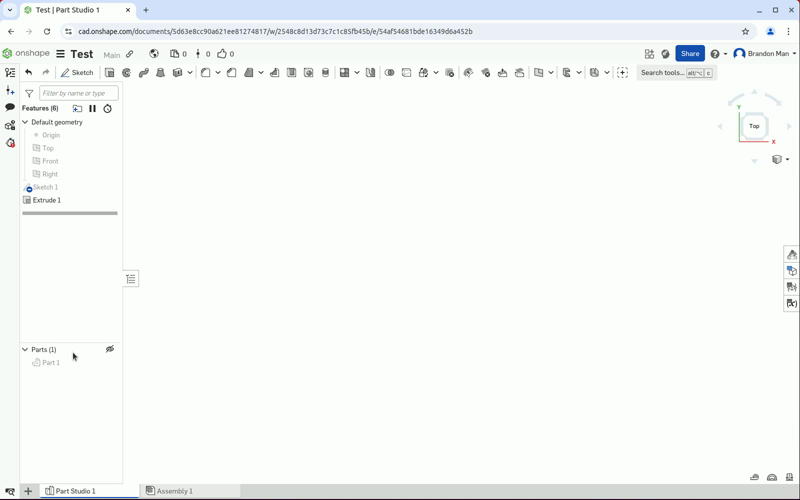
mouse_move(73, 352)
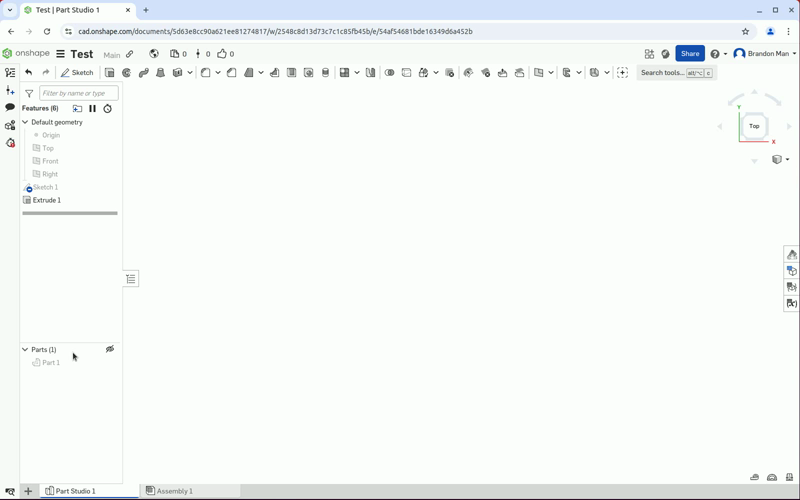
key(shift+y)
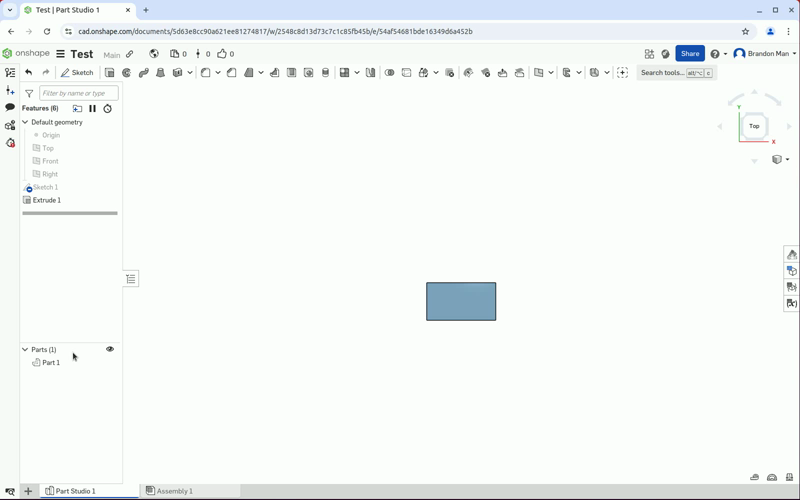
mouse_move(541, 75)
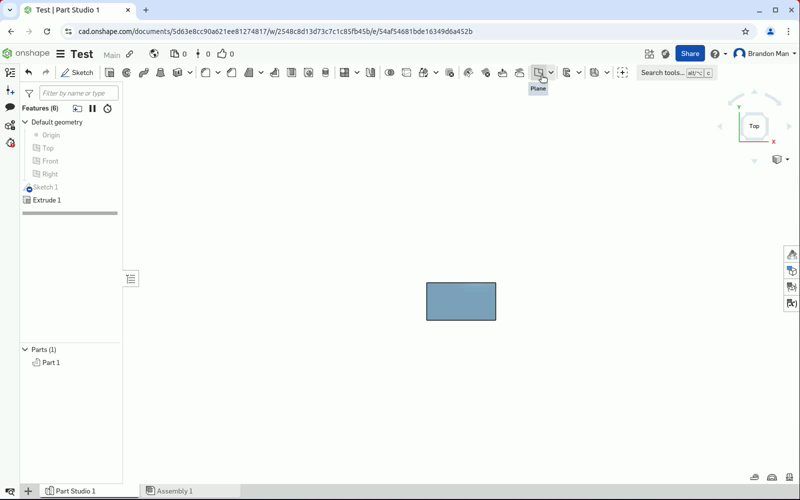
click(541, 75)
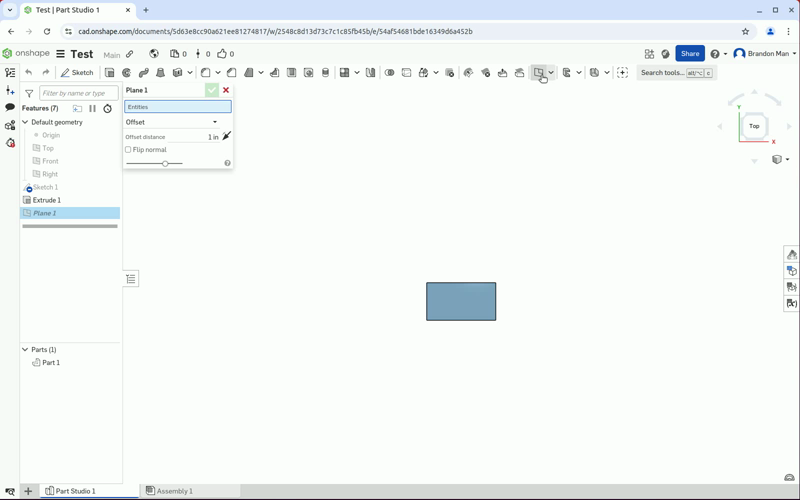
mouse_move(73, 150)
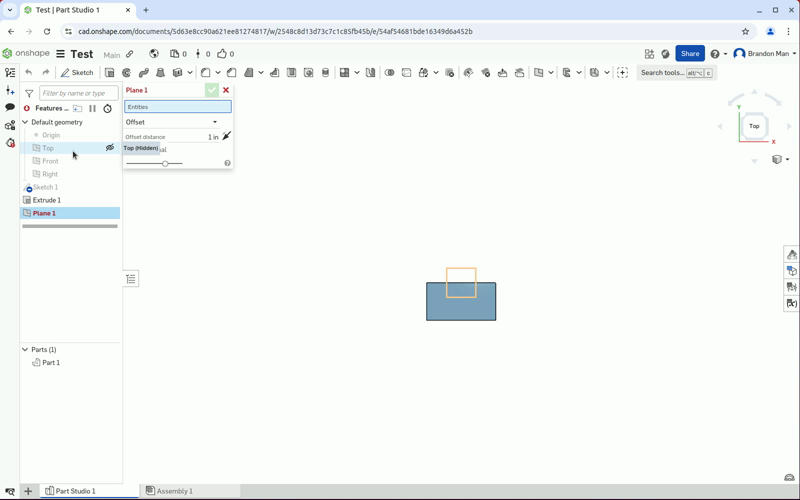
click(73, 150)
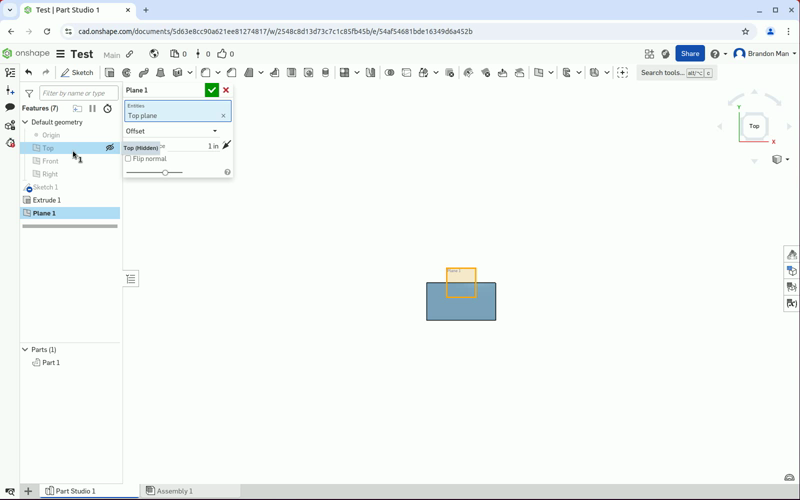
key(tab, 2)
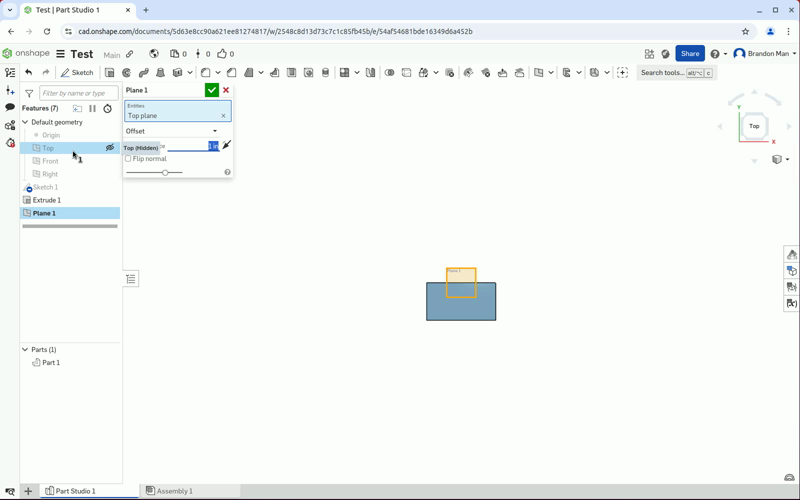
text(8.196)
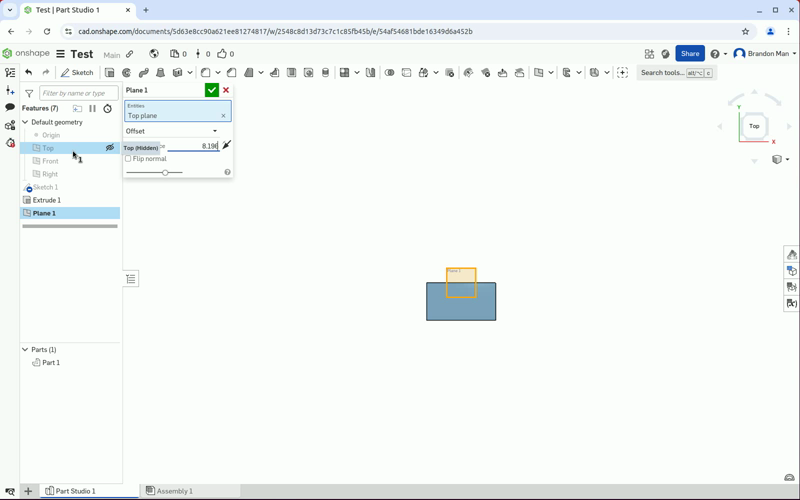
key(enter, 2)
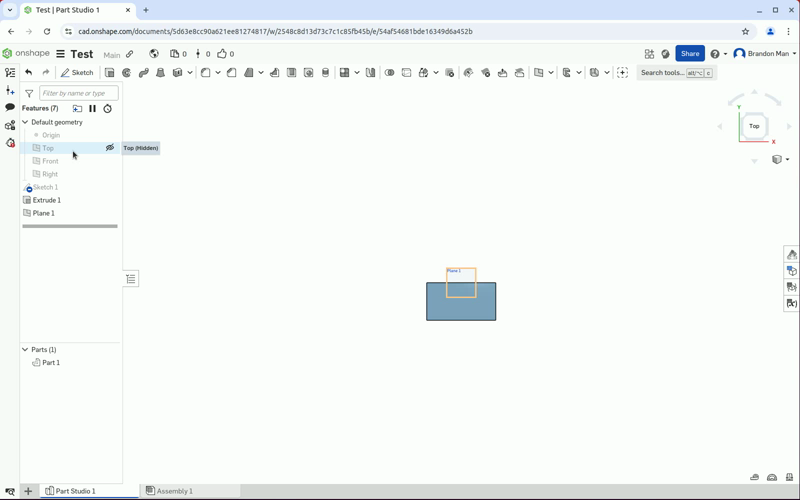
key(shift+s)
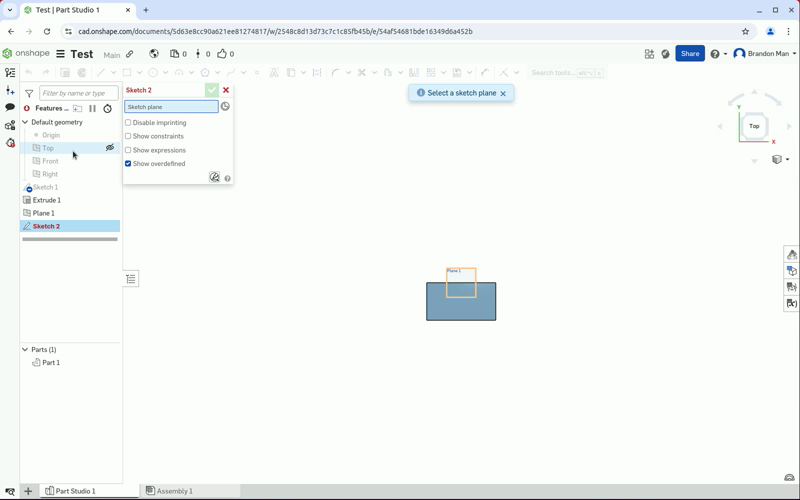
mouse_move(73, 215)
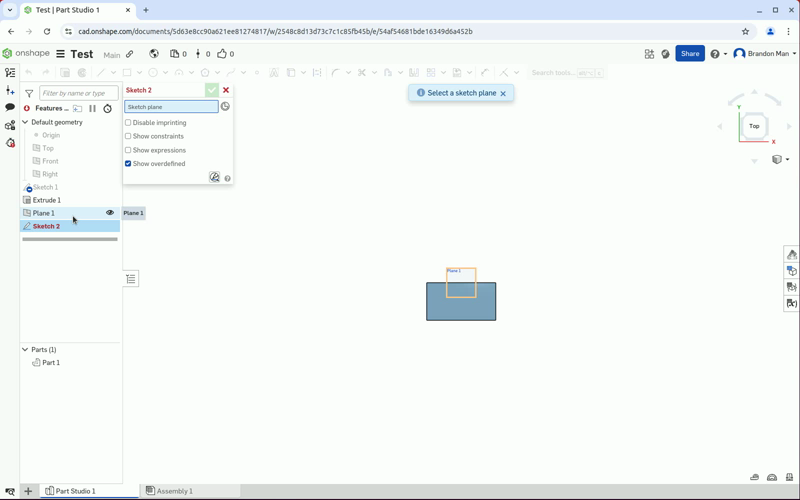
click(73, 215)
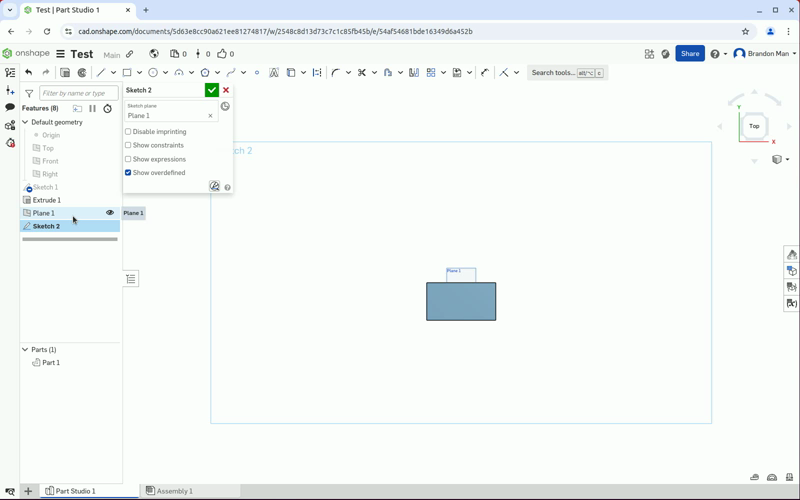
mouse_move(73, 352)
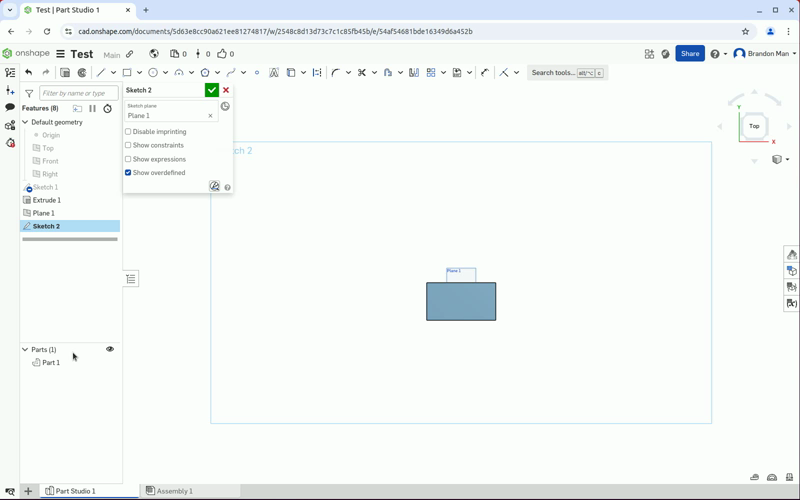
key(y)
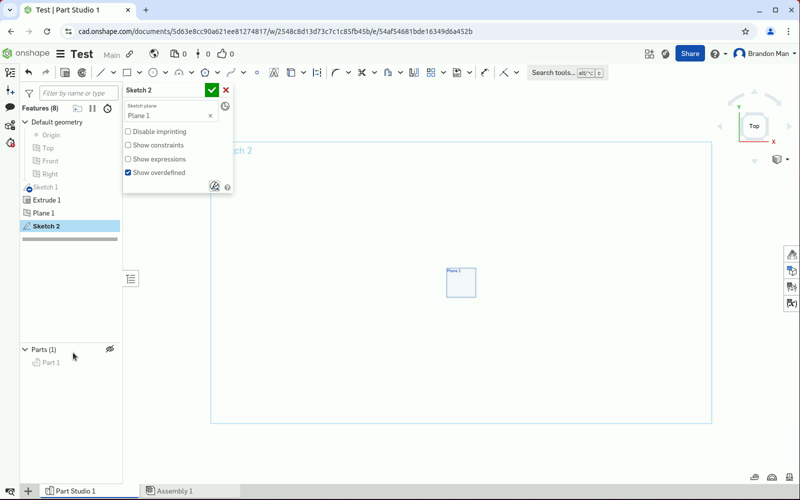
key(c)
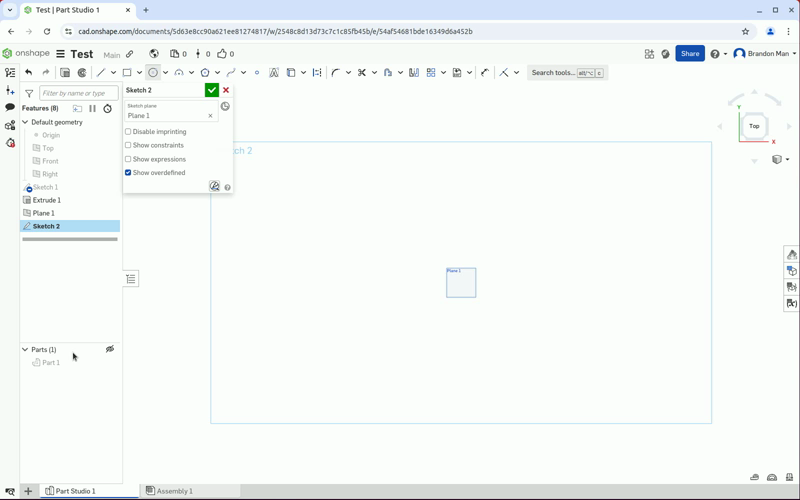
key_down(shift)
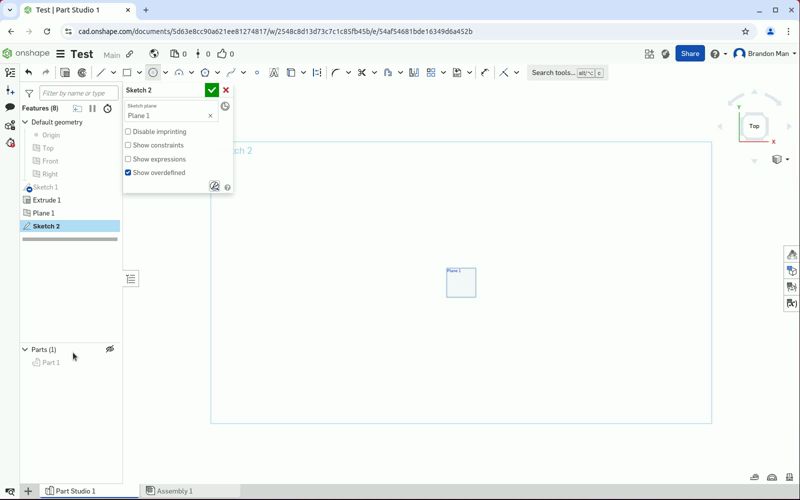
mouse_move(444, 303)
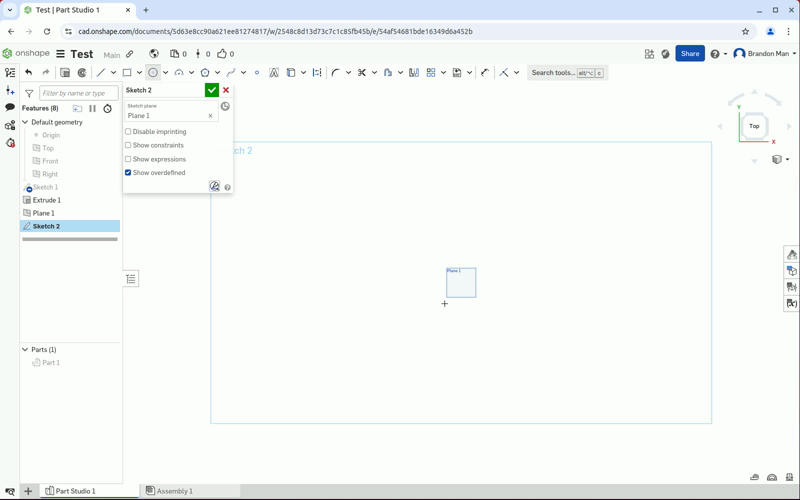
click(444, 303)
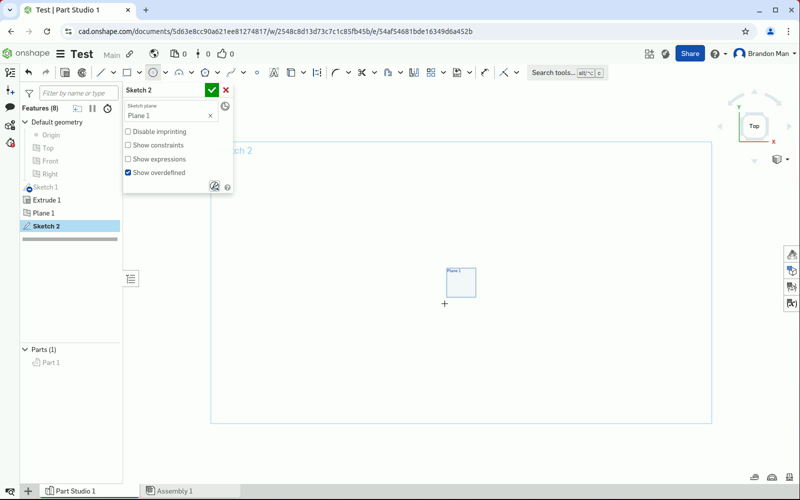
key_up(shift)
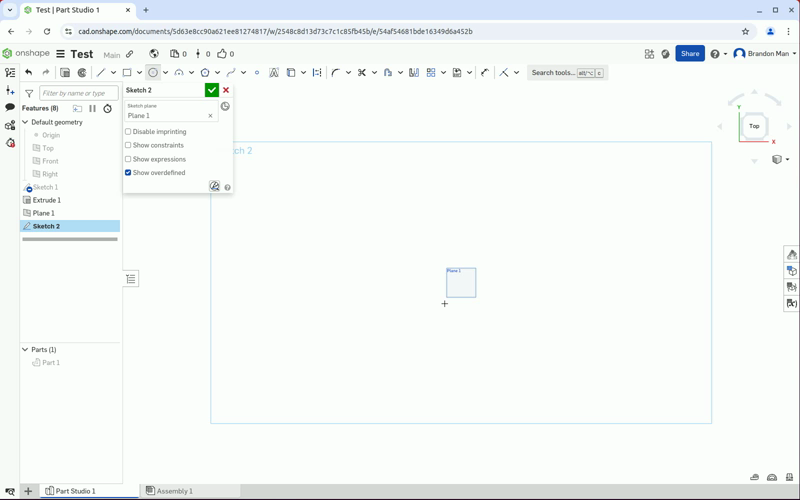
mouse_move(455, 303)
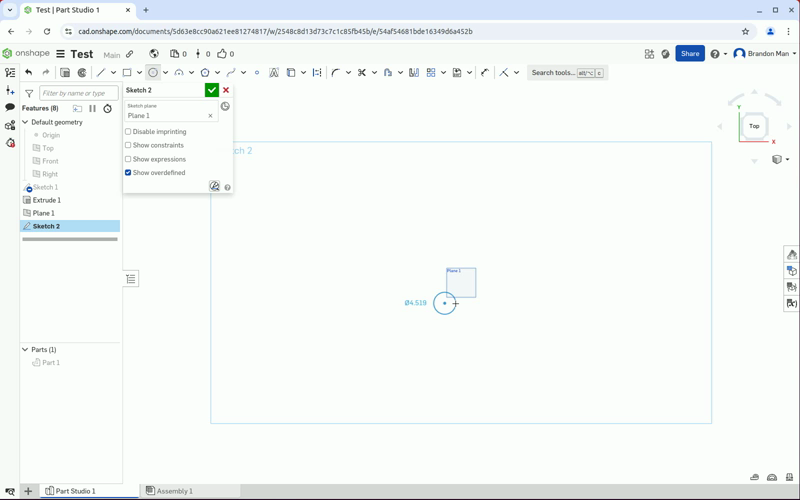
click(455, 303)
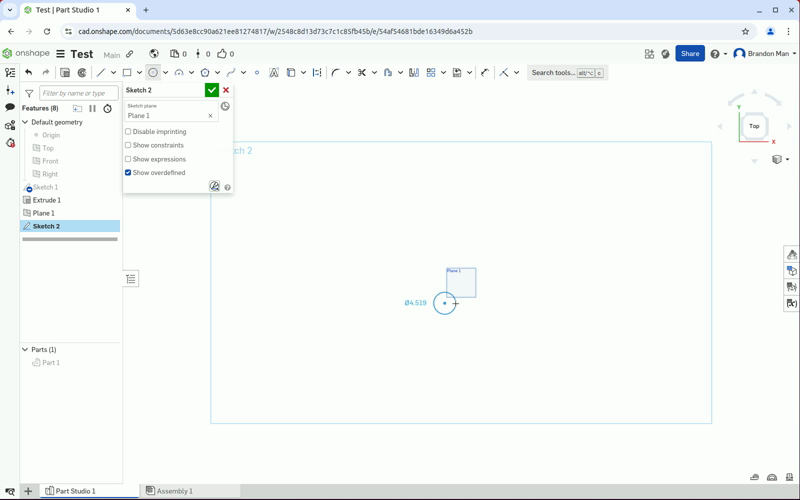
key(esc)
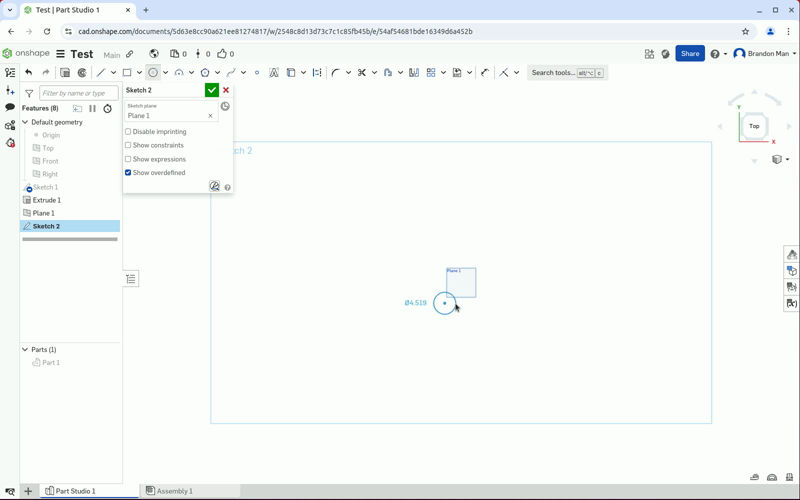
mouse_move(444, 307)
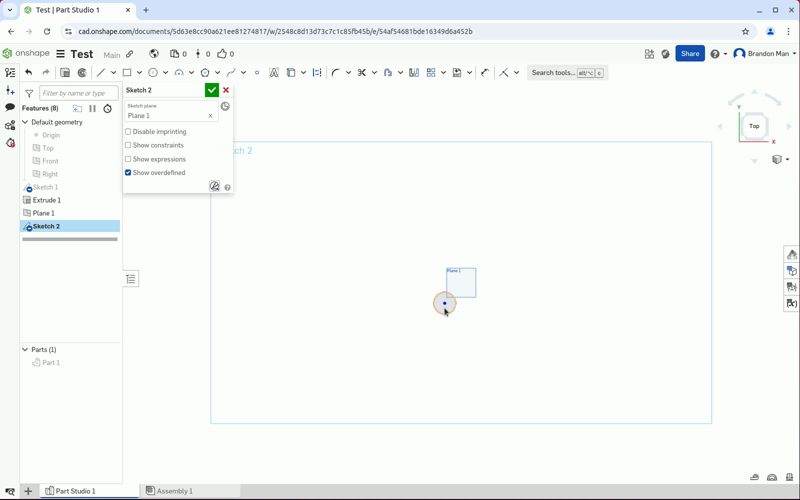
scroll(6)
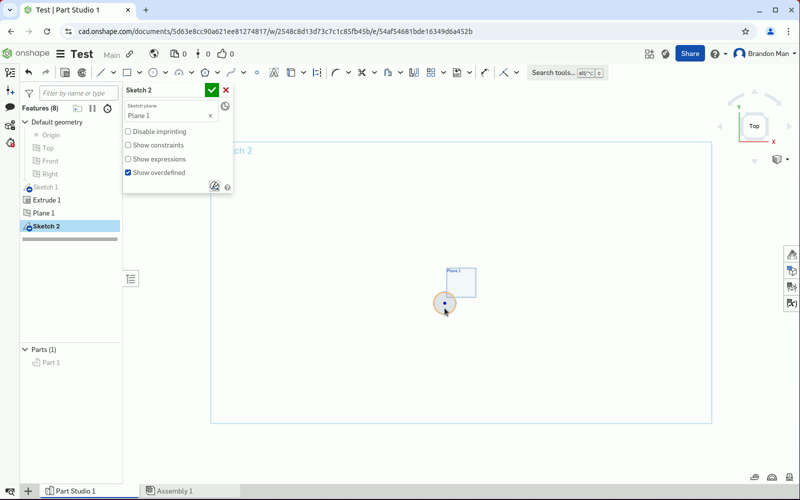
scroll(6)
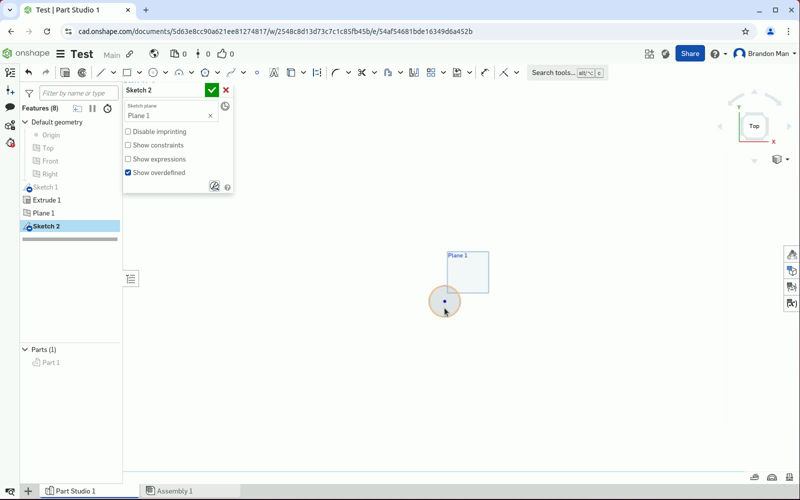
scroll(6)
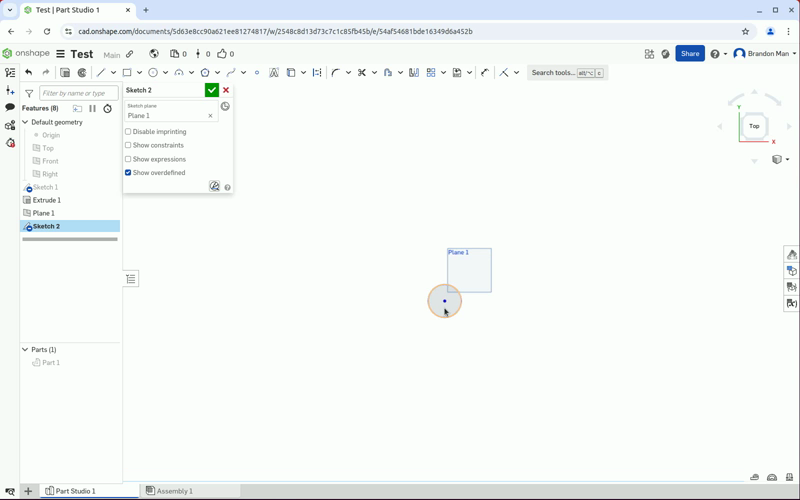
scroll(6)
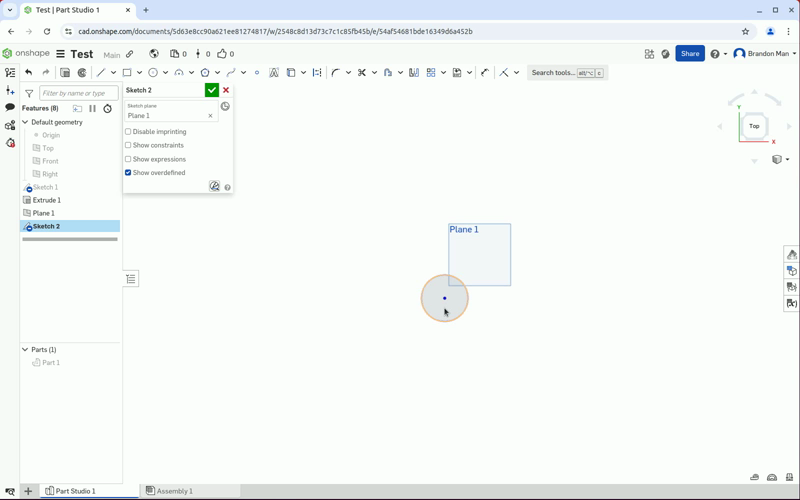
scroll(6)
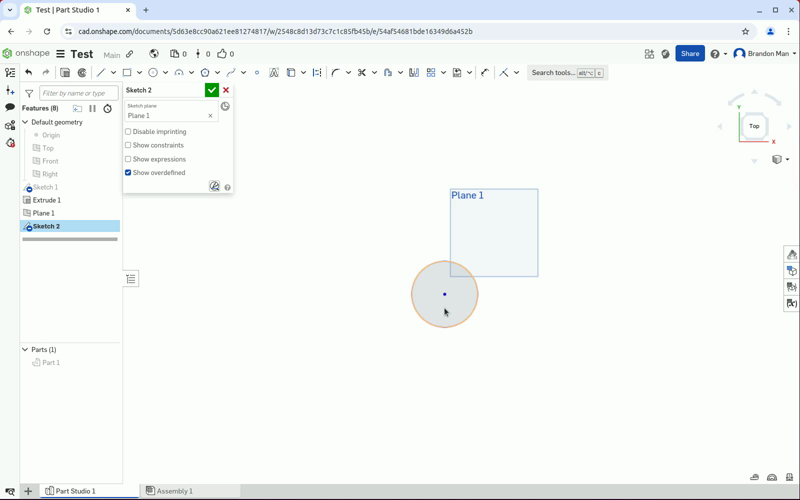
scroll(6)
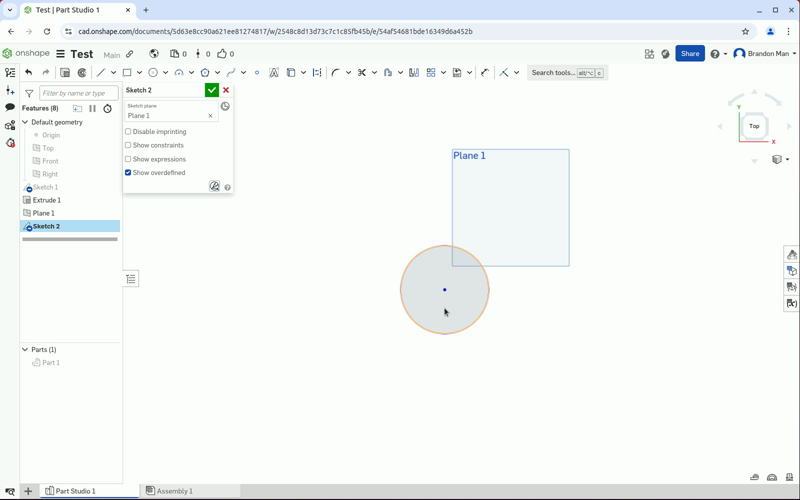
scroll(6)
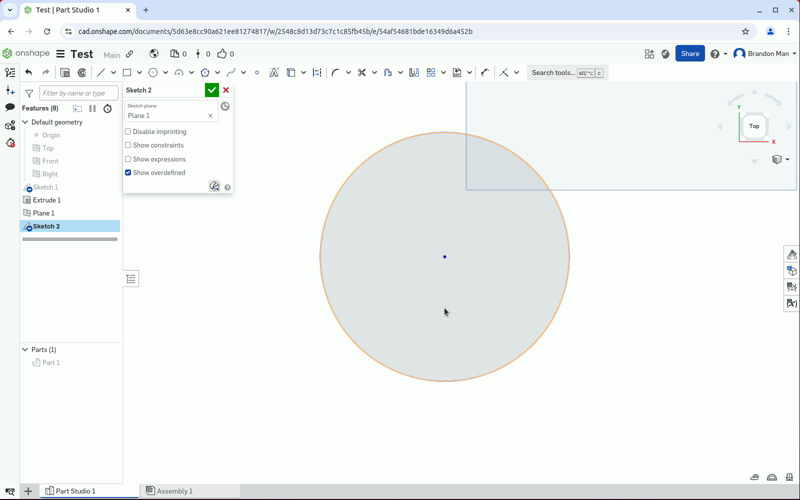
click(444, 307)
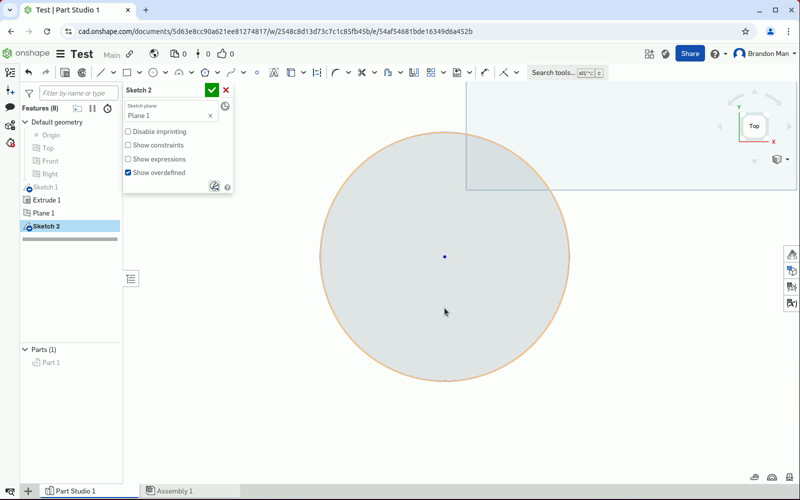
scroll(-6)
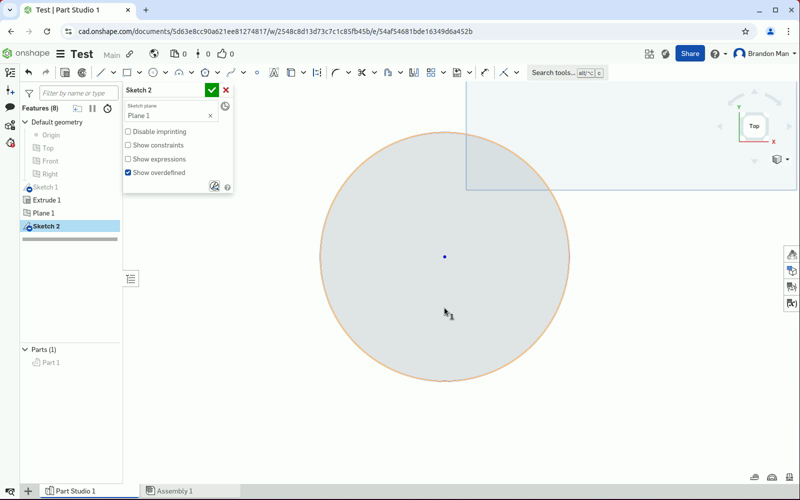
scroll(-6)
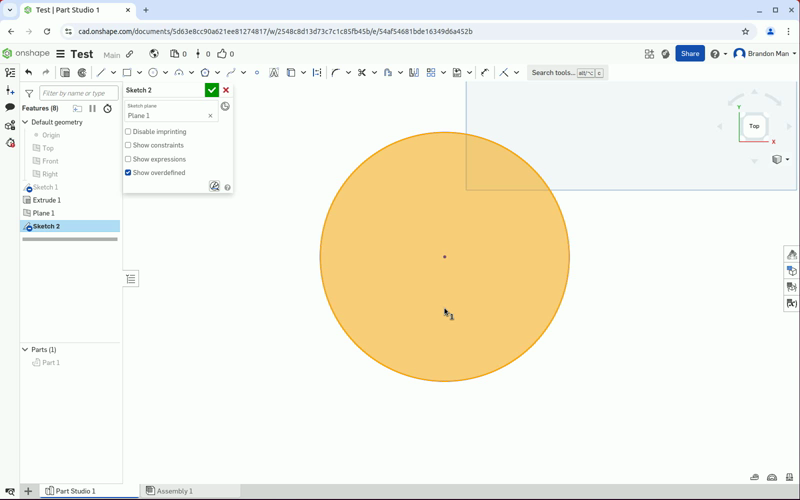
scroll(-6)
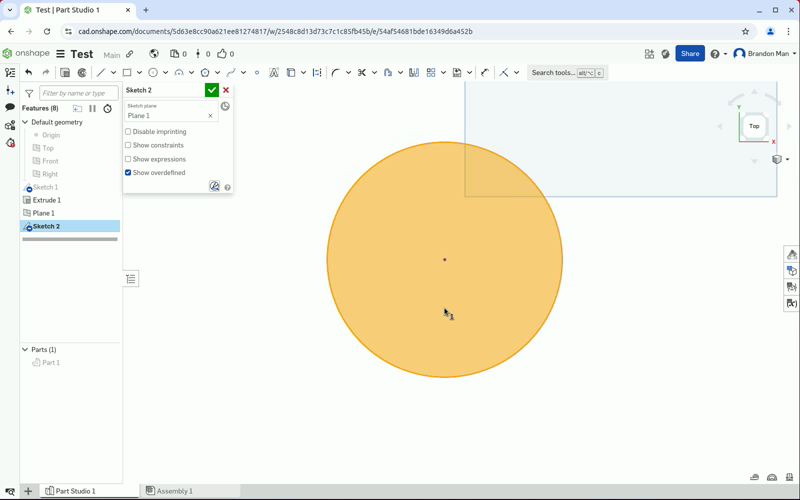
scroll(-6)
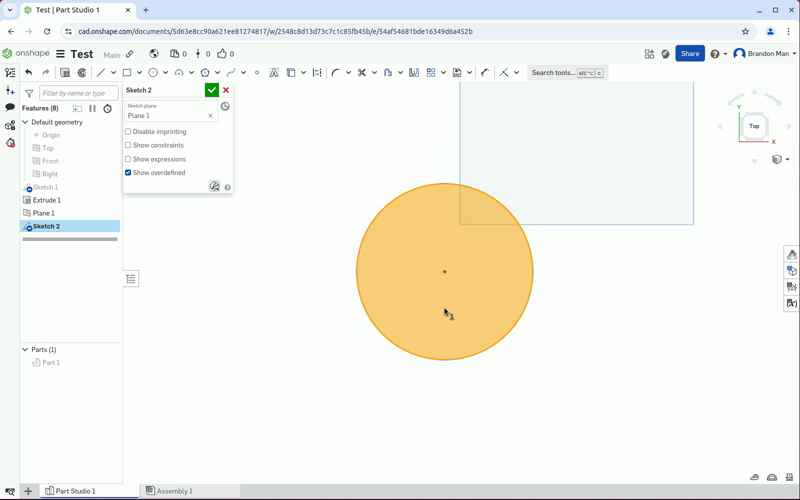
scroll(-6)
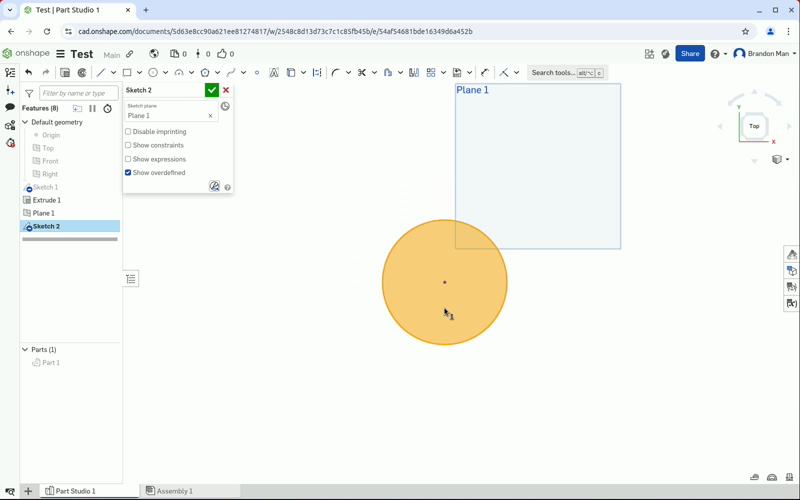
scroll(-6)
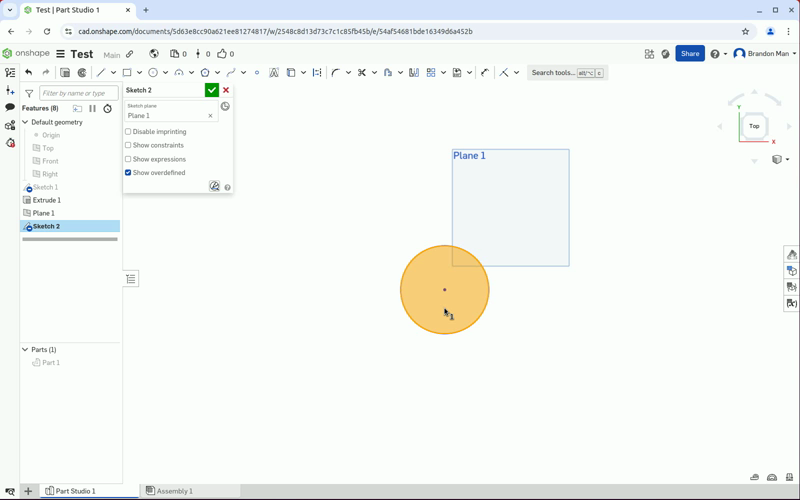
scroll(-6)
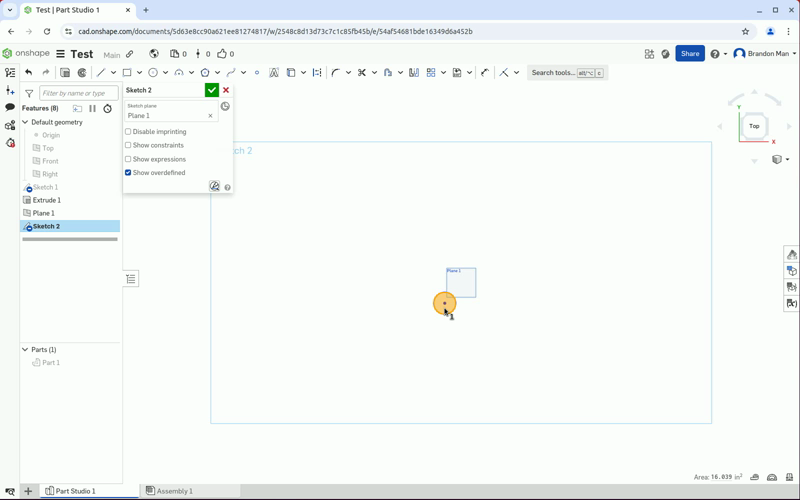
mouse_move(73, 352)
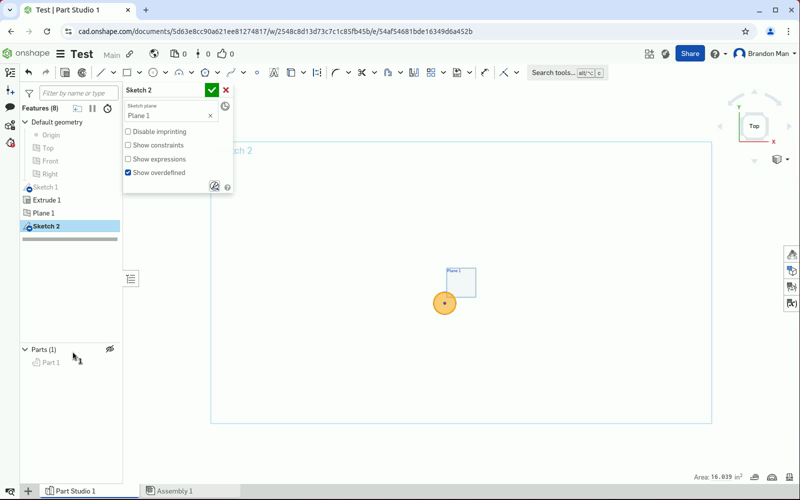
key(shift+y)
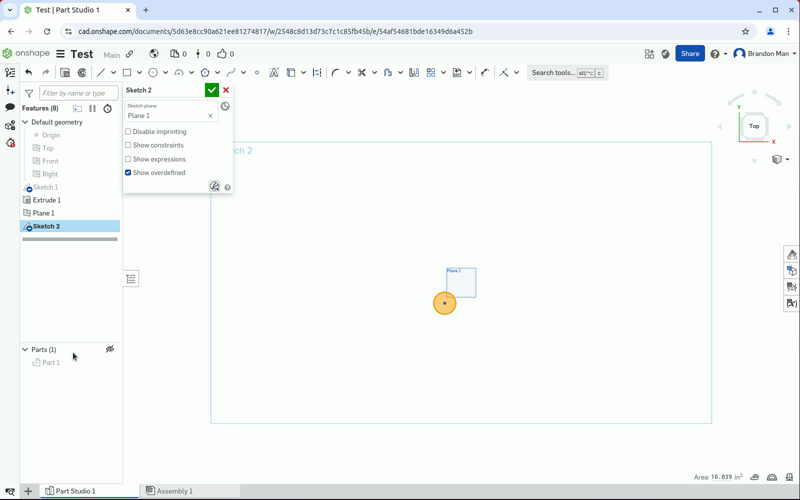
key(shift+e)
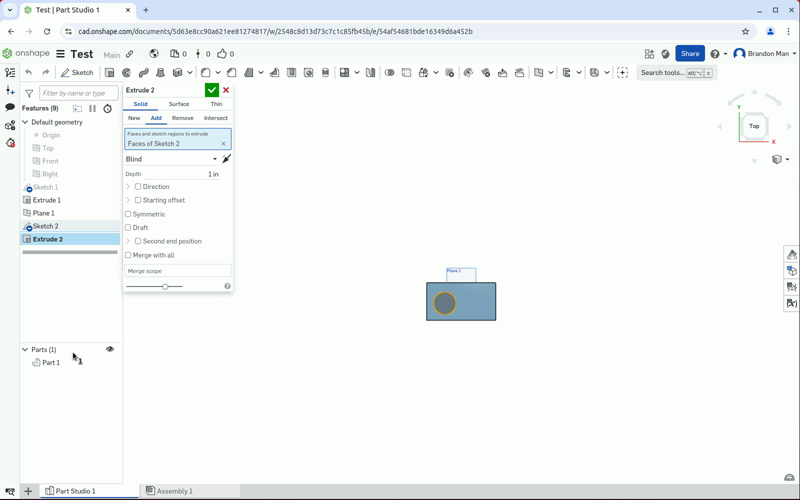
mouse_move(143, 106)
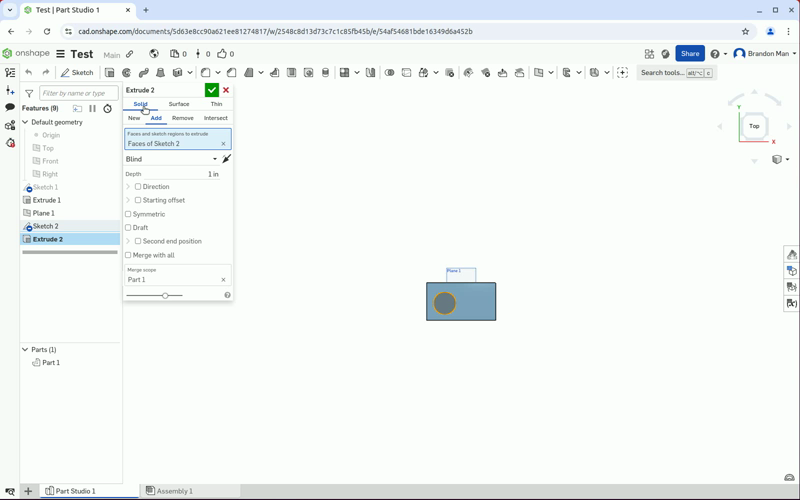
click(143, 106)
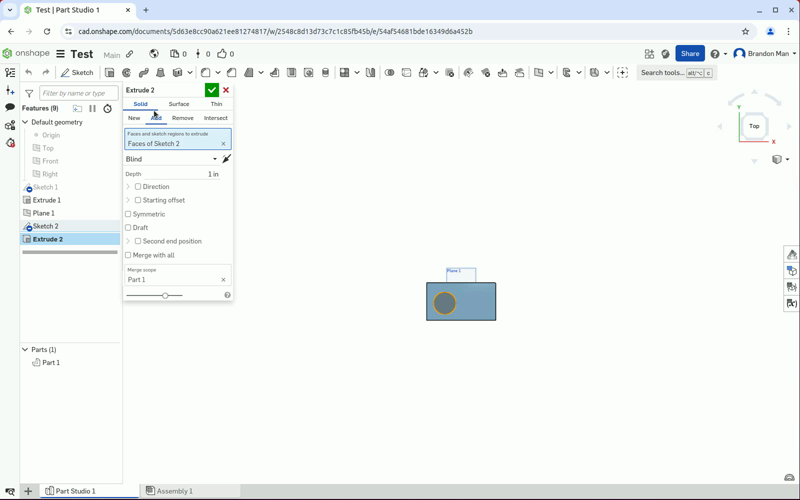
mouse_move(186, 120)
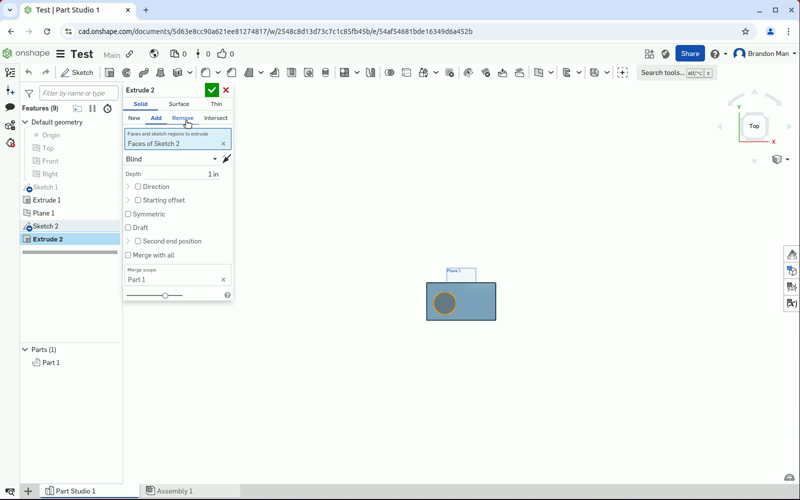
click(186, 120)
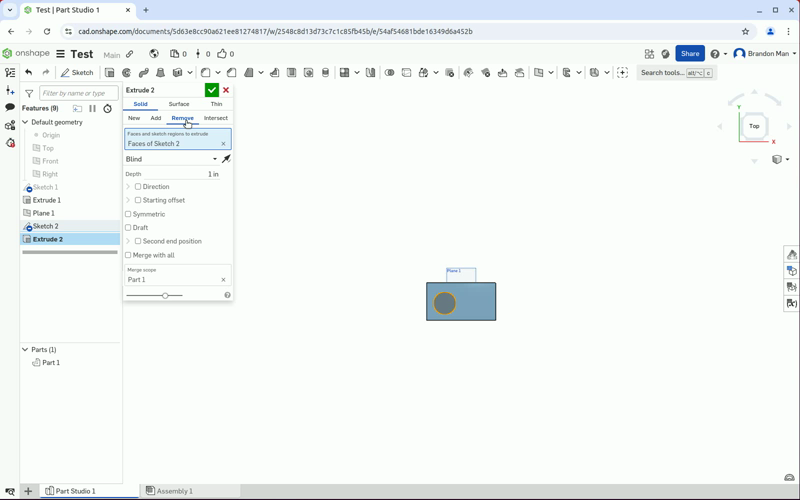
key(tab, 4)
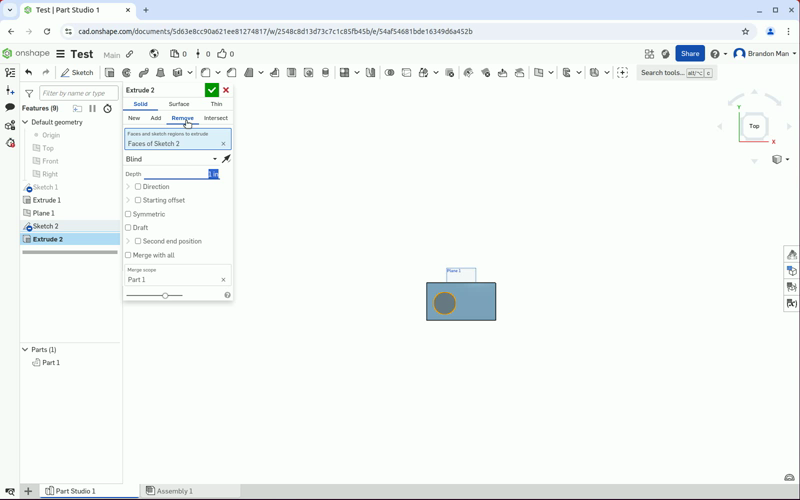
text(15.405)
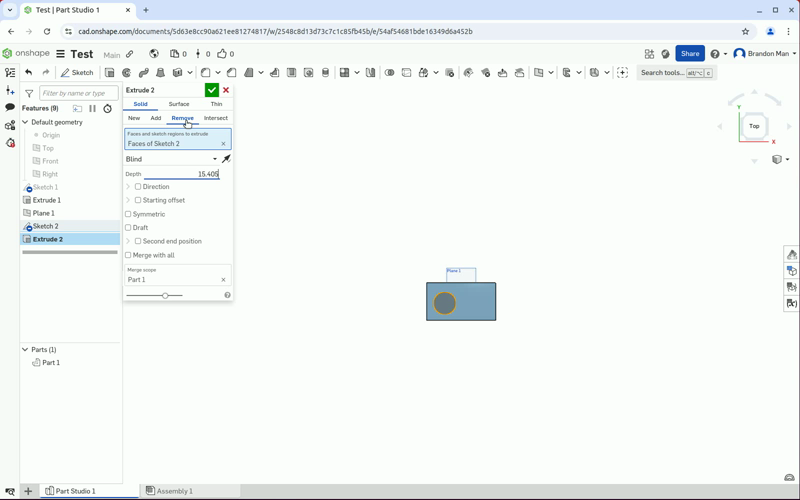
key(tab, 6)
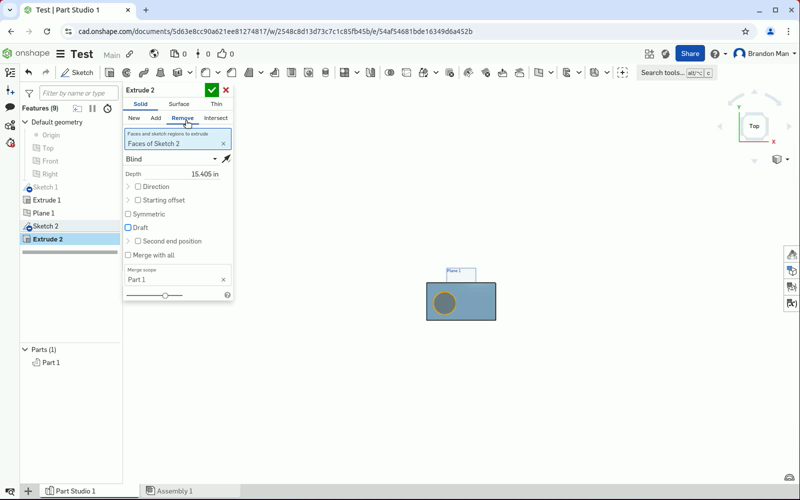
key(space)
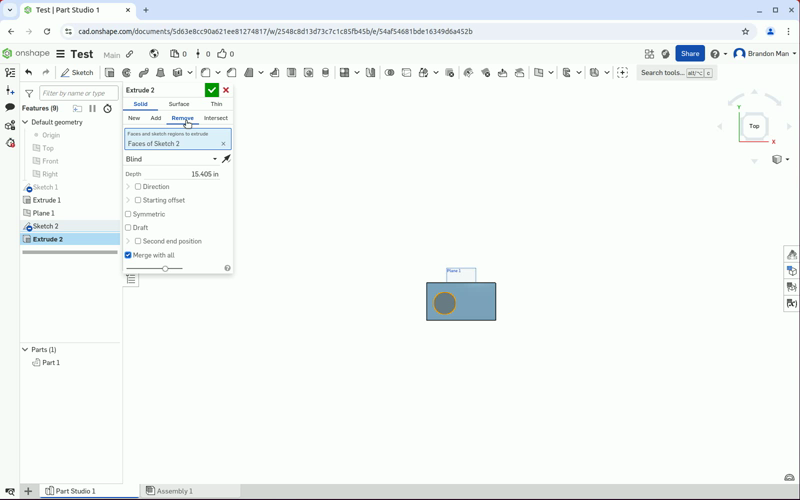
key(enter)
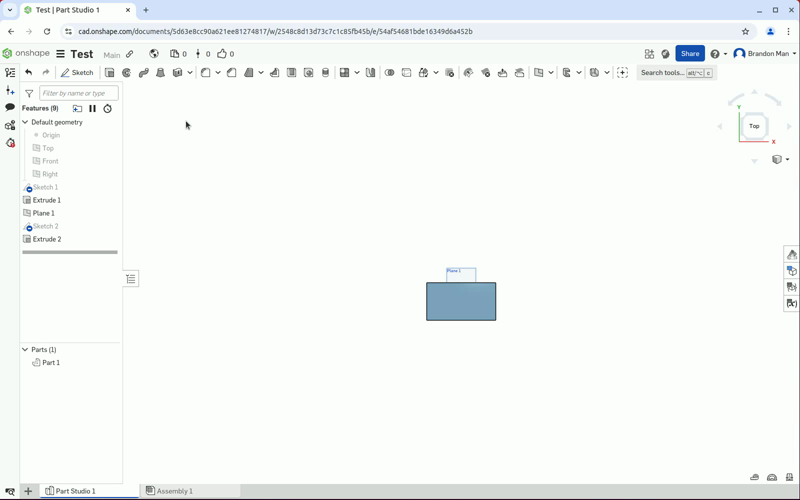
key(shift+h)
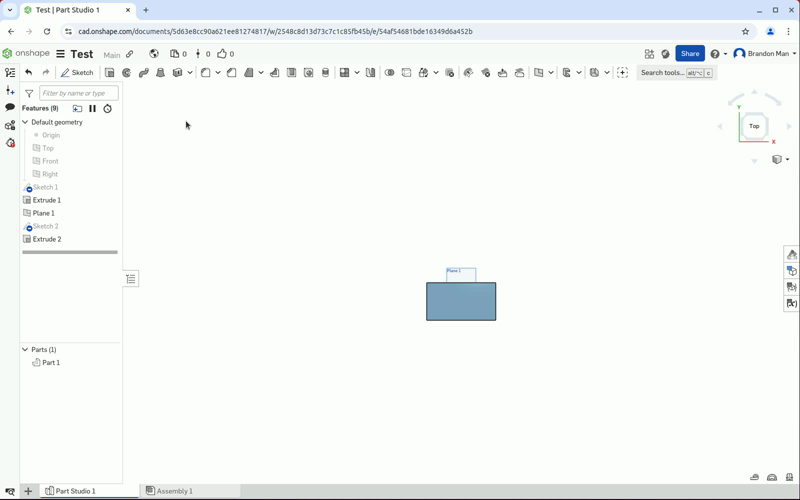
key(shift+h)
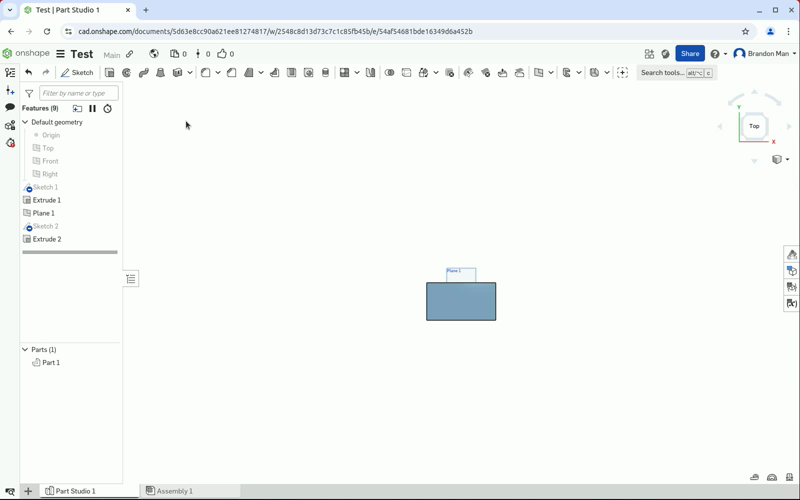
mouse_move(73, 189)
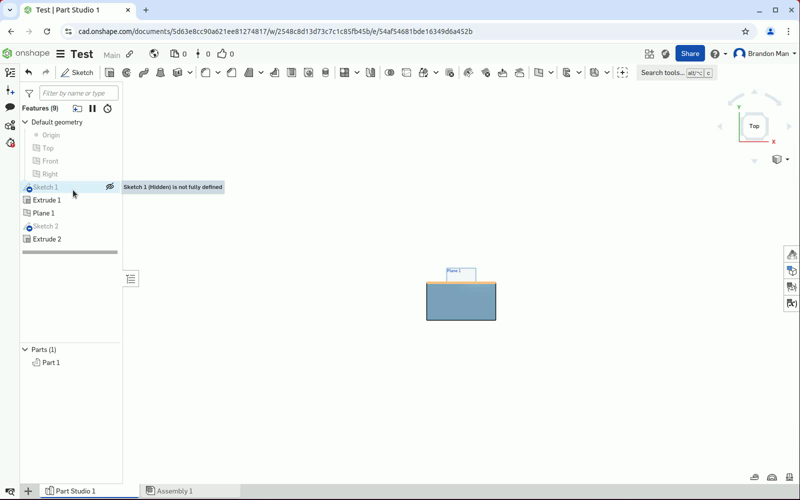
click(73, 189)
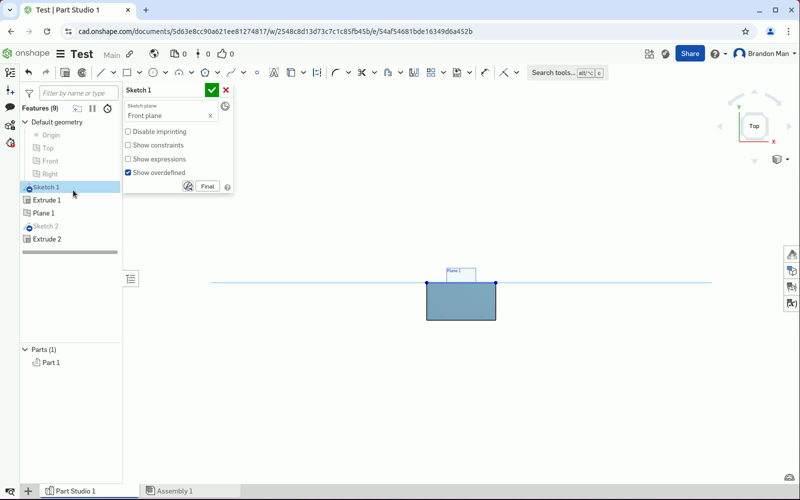
mouse_move(229, 92)
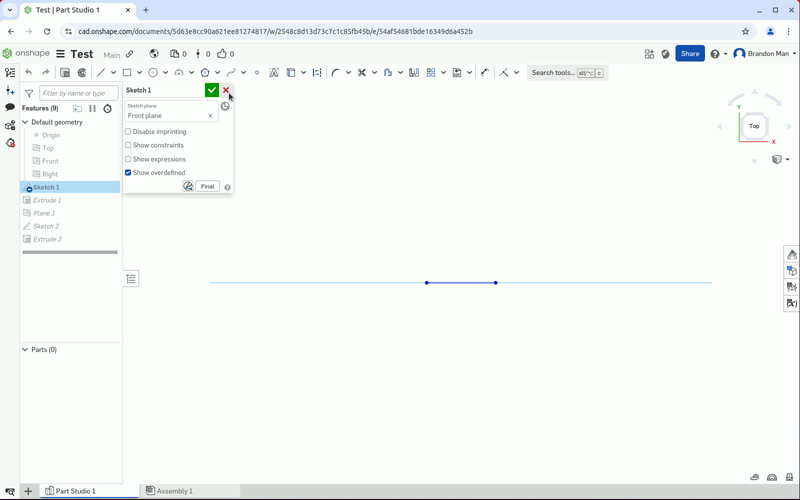
click(229, 92)
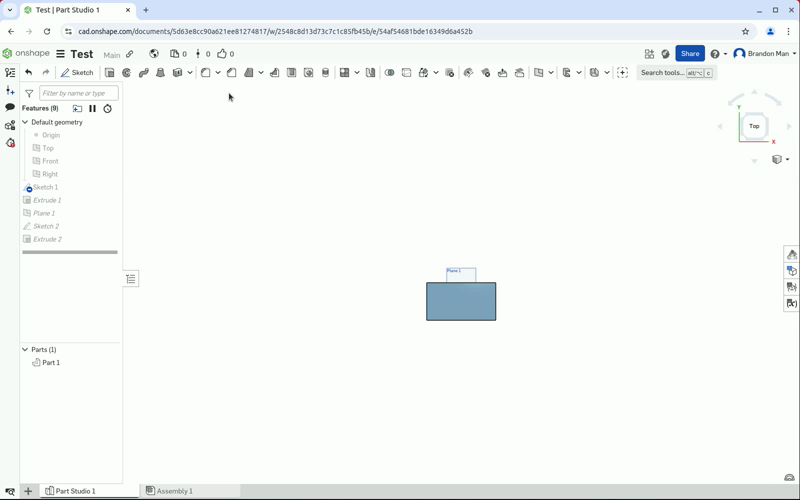
key(shift+s)
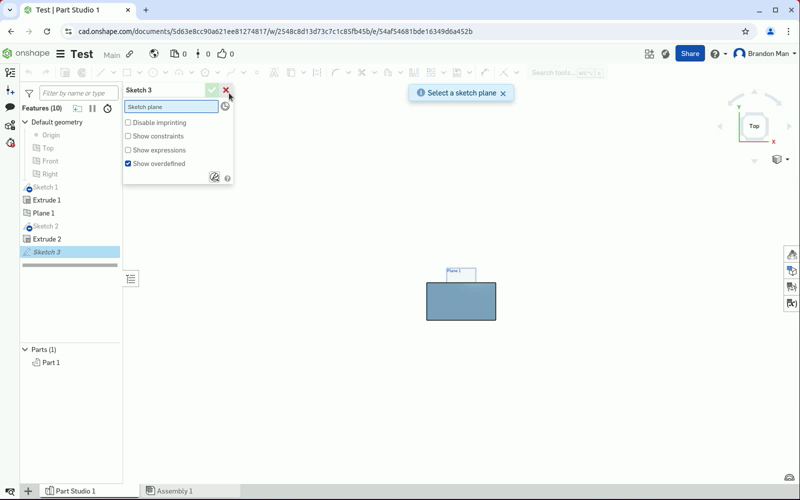
mouse_move(73, 215)
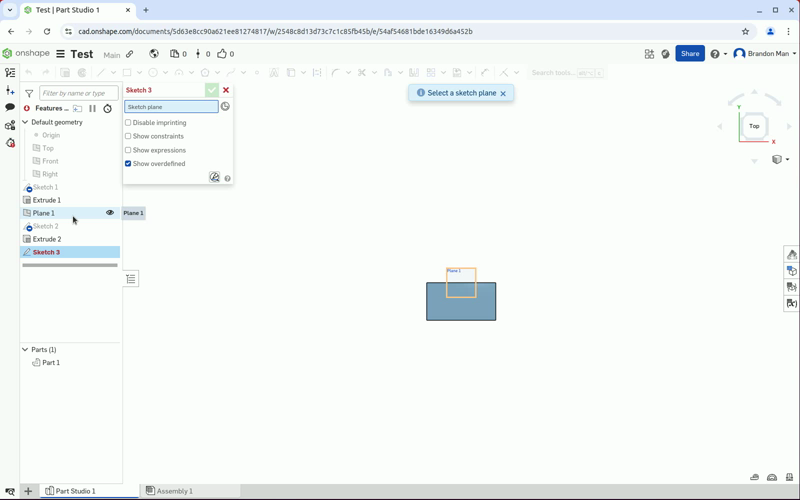
click(73, 215)
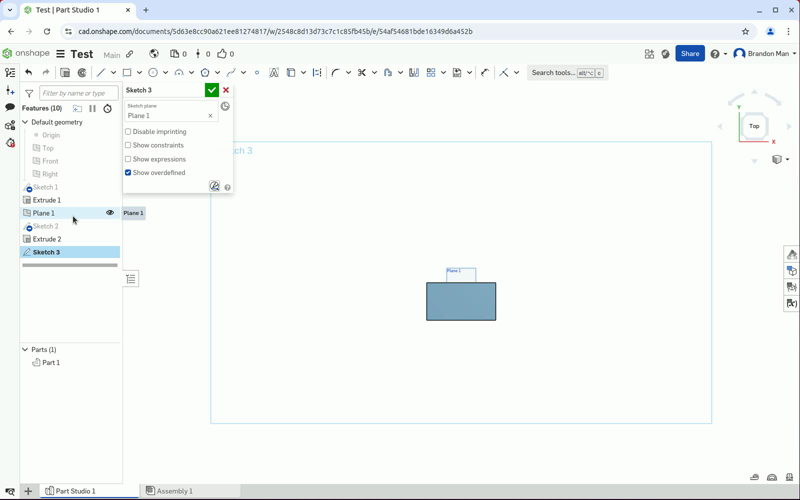
mouse_move(73, 352)
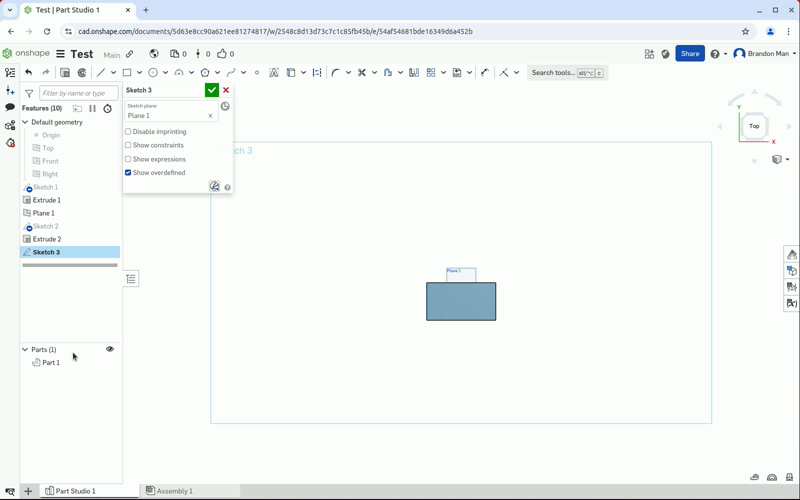
key(y)
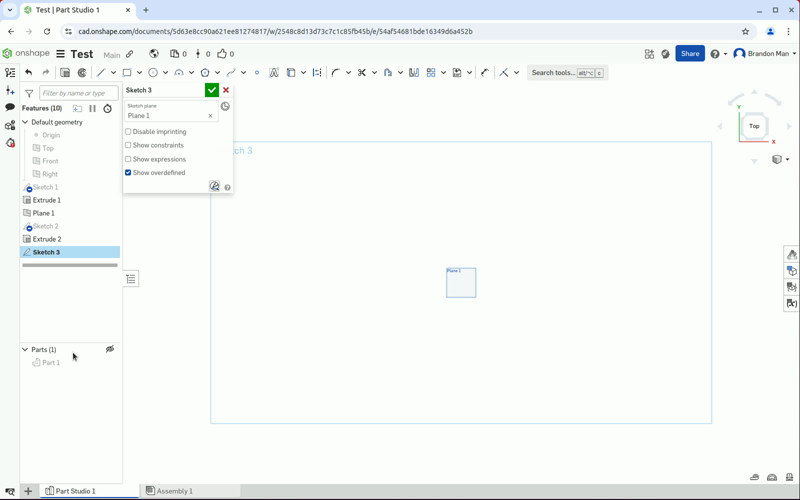
key(c)
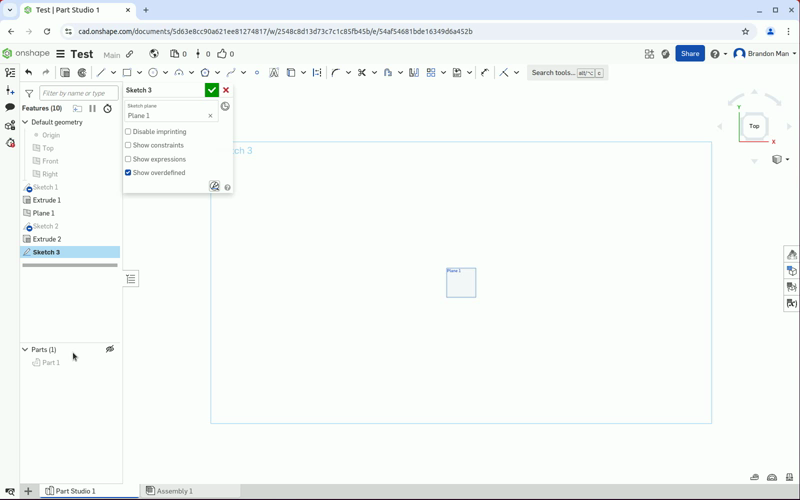
key_down(shift)
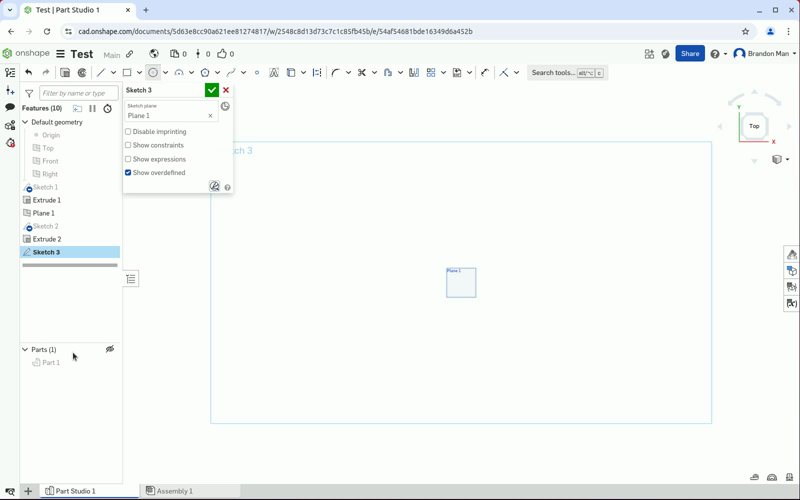
mouse_move(476, 303)
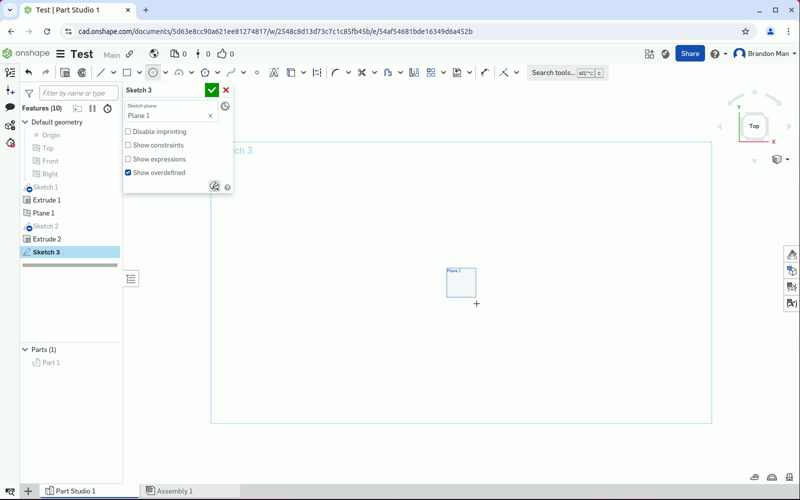
click(476, 303)
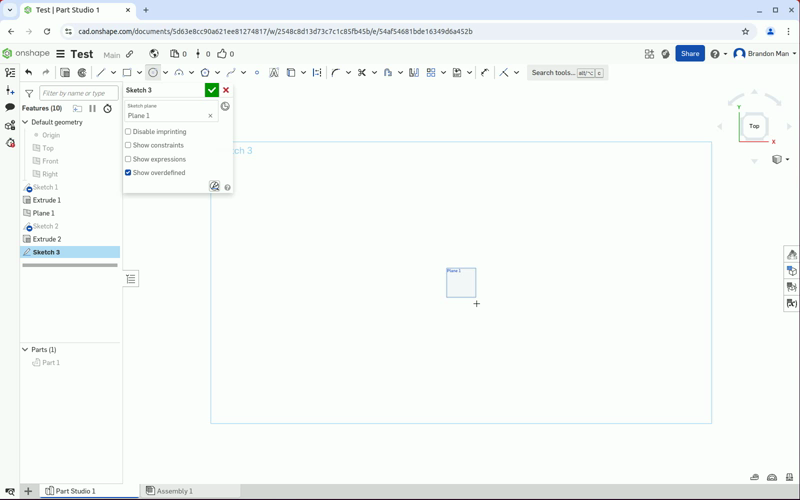
key_up(shift)
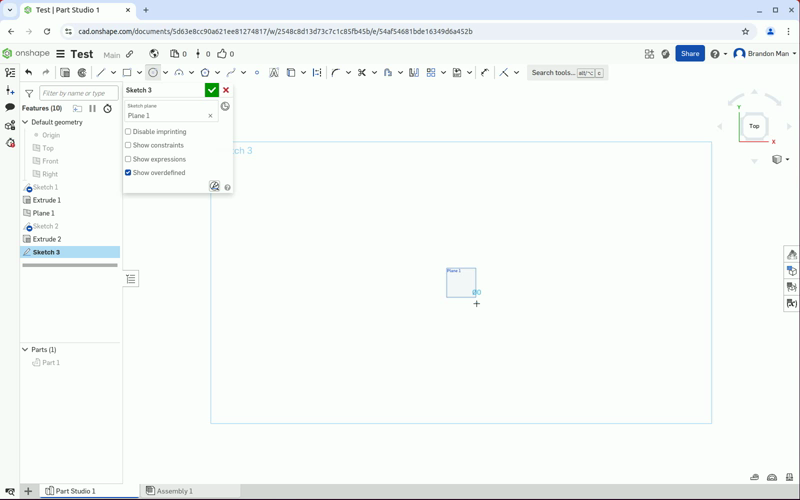
mouse_move(486, 303)
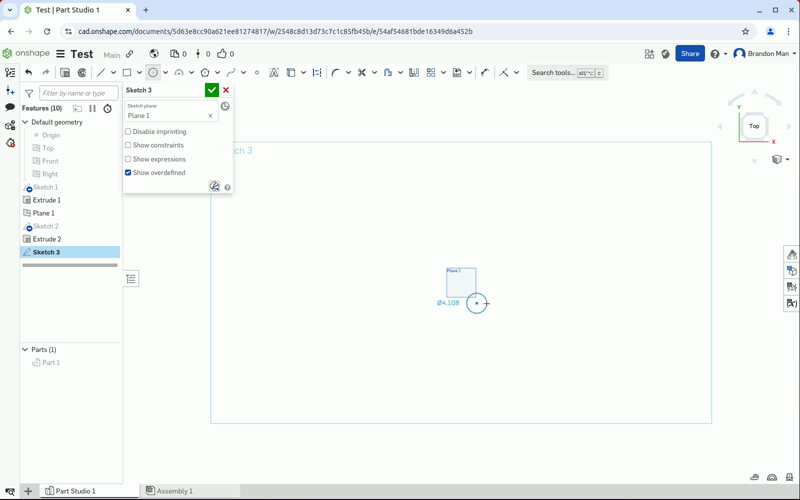
click(486, 303)
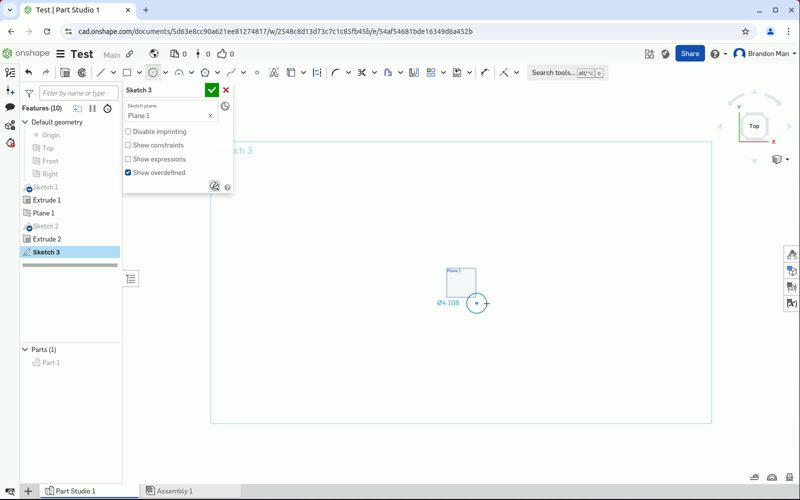
key(esc)
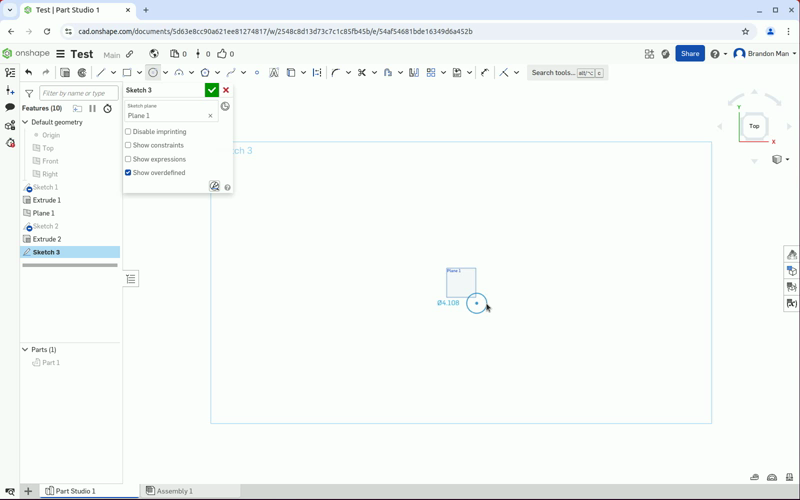
mouse_move(472, 299)
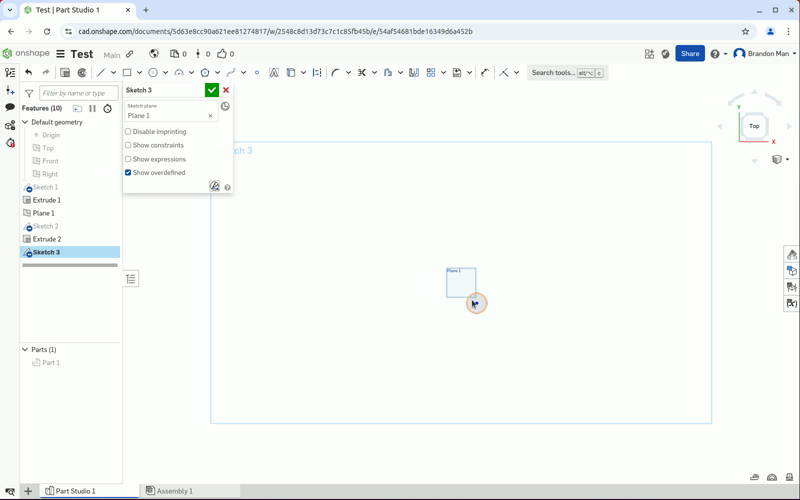
scroll(6)
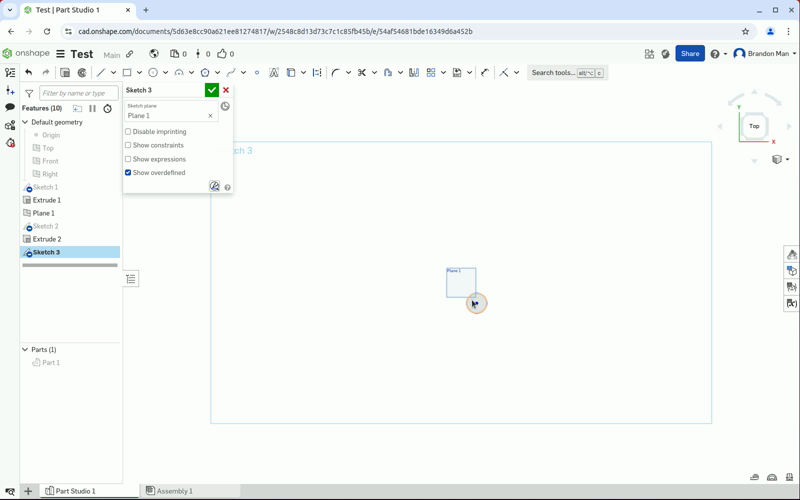
scroll(6)
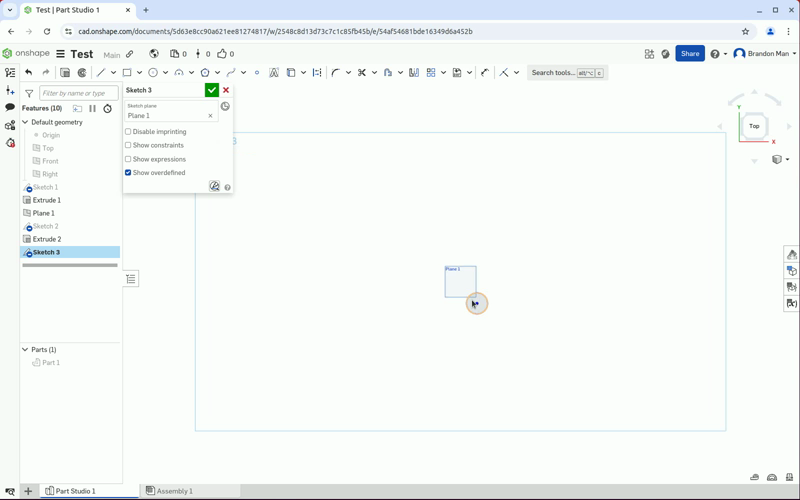
scroll(6)
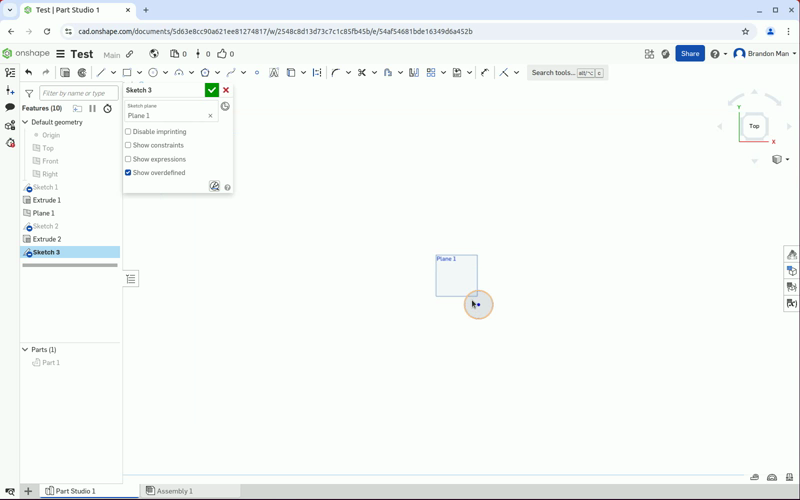
scroll(6)
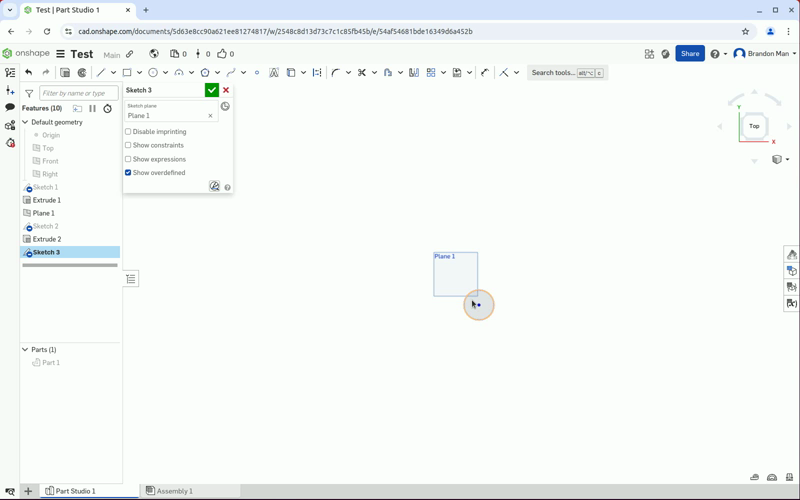
scroll(6)
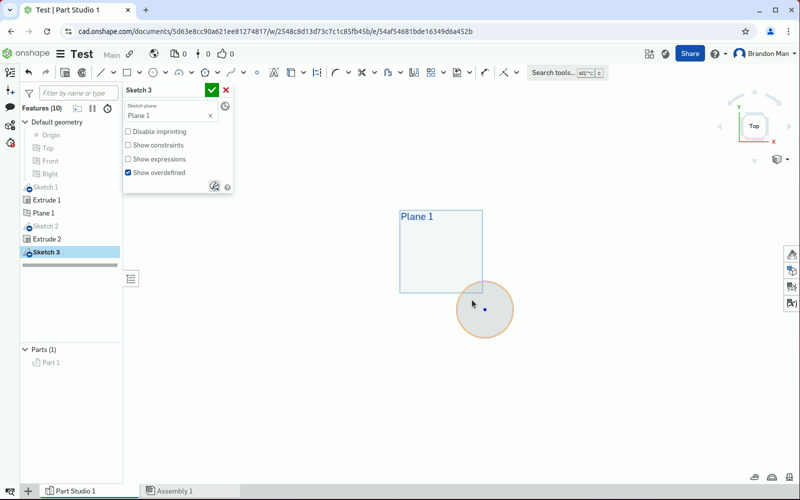
scroll(6)
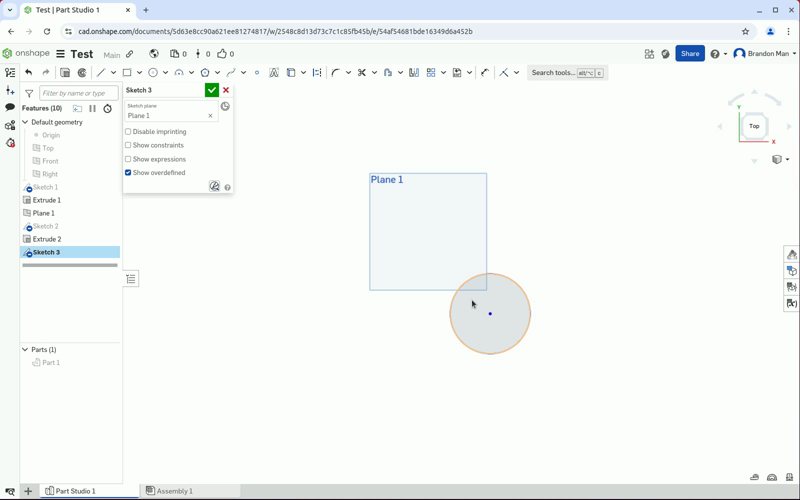
scroll(6)
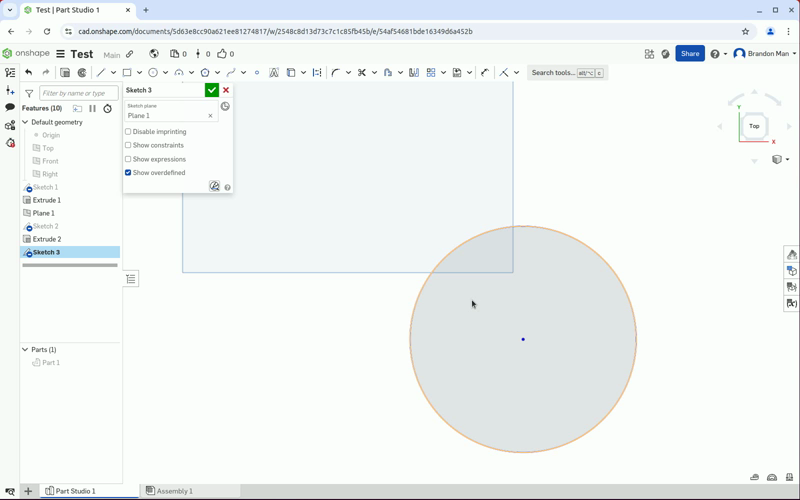
click(472, 299)
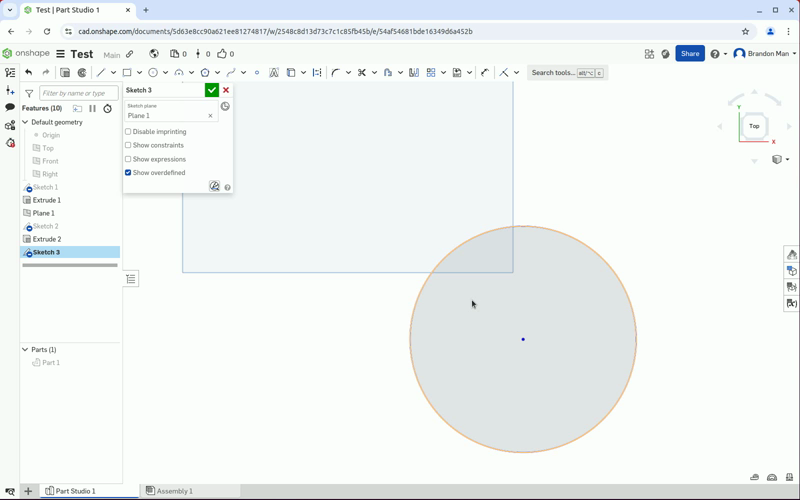
scroll(-6)
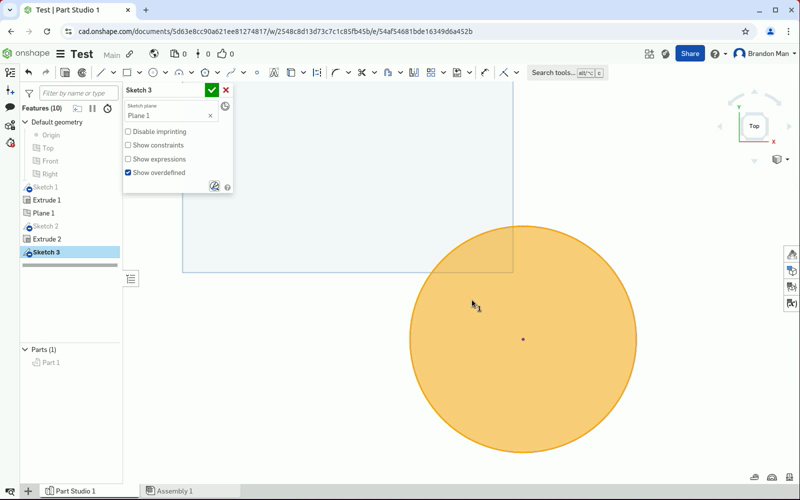
scroll(-6)
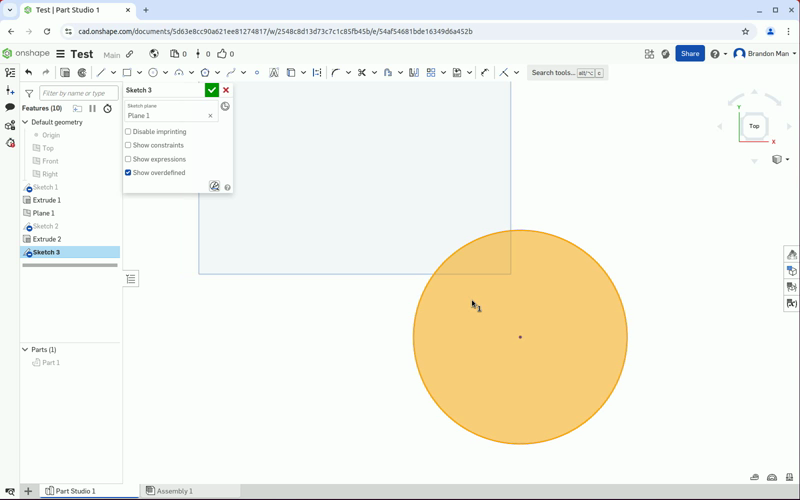
scroll(-6)
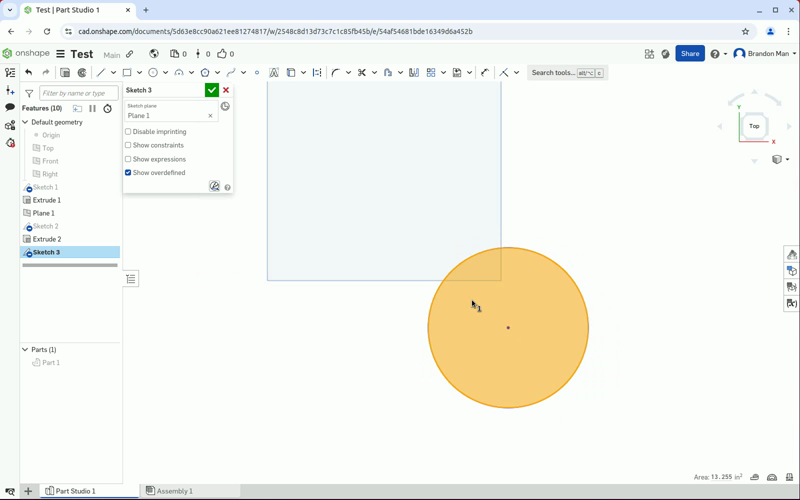
scroll(-6)
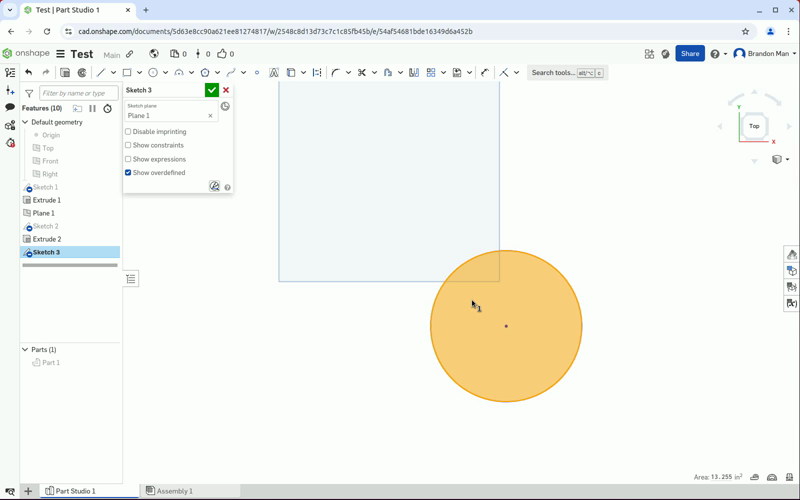
scroll(-6)
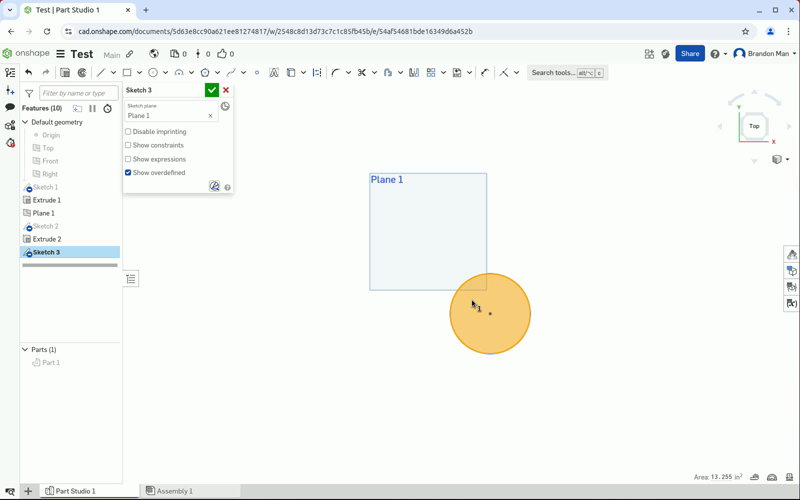
scroll(-6)
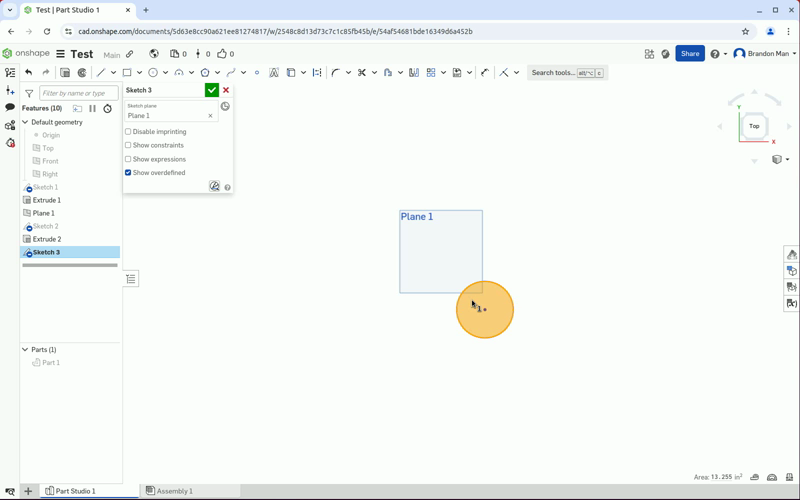
scroll(-6)
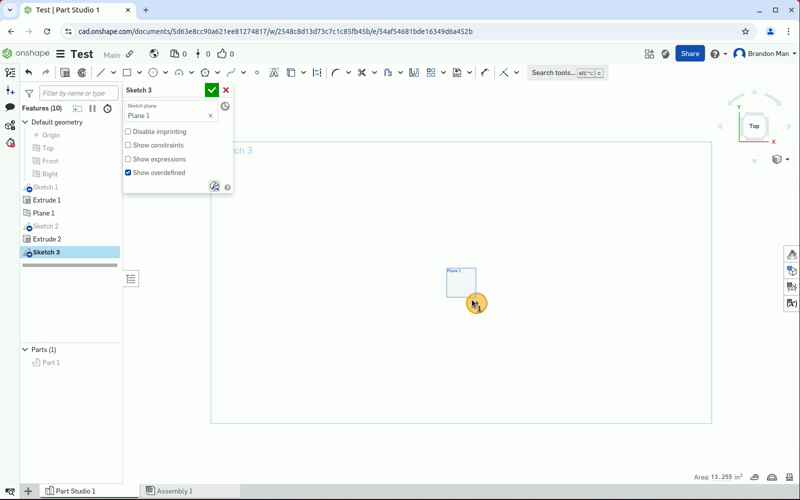
mouse_move(73, 352)
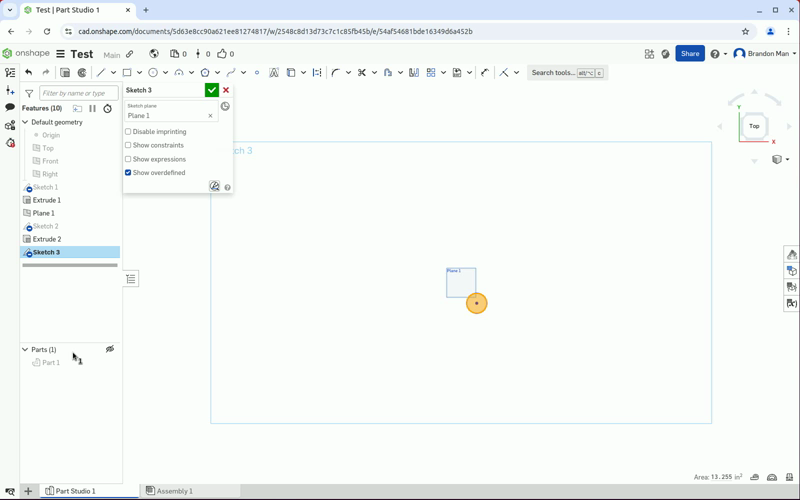
key(shift+y)
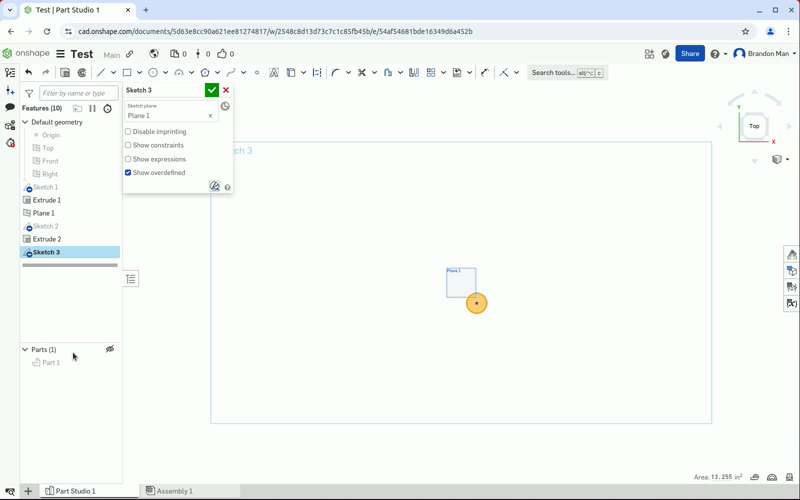
key(shift+e)
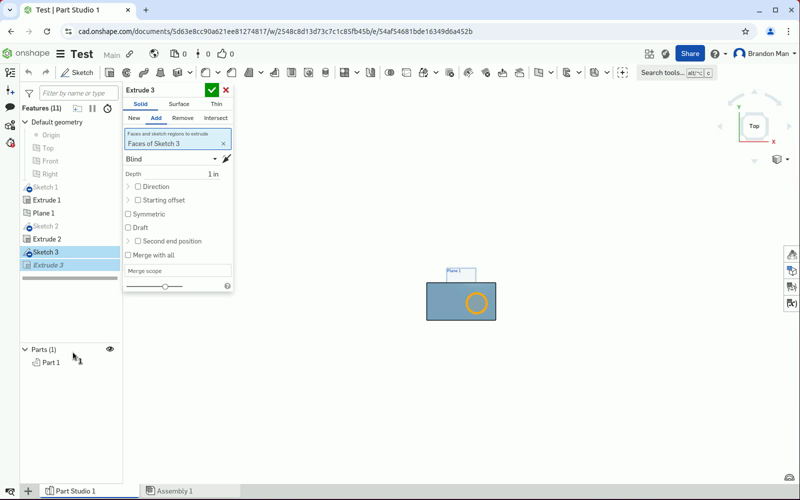
mouse_move(143, 106)
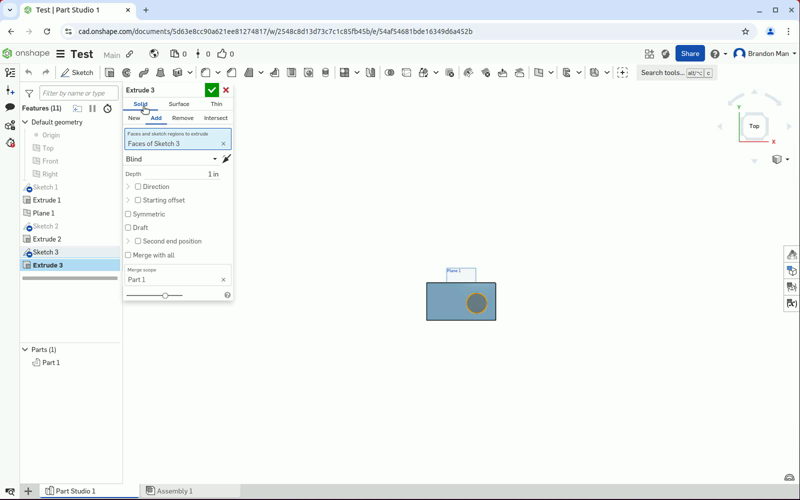
click(143, 106)
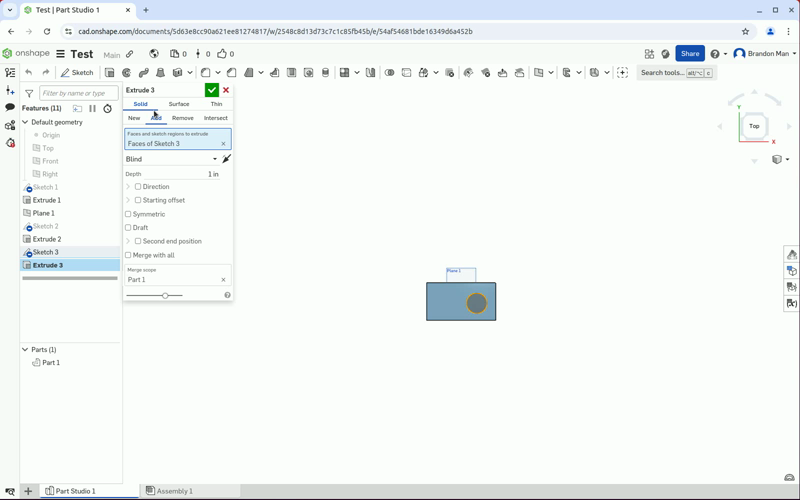
mouse_move(186, 120)
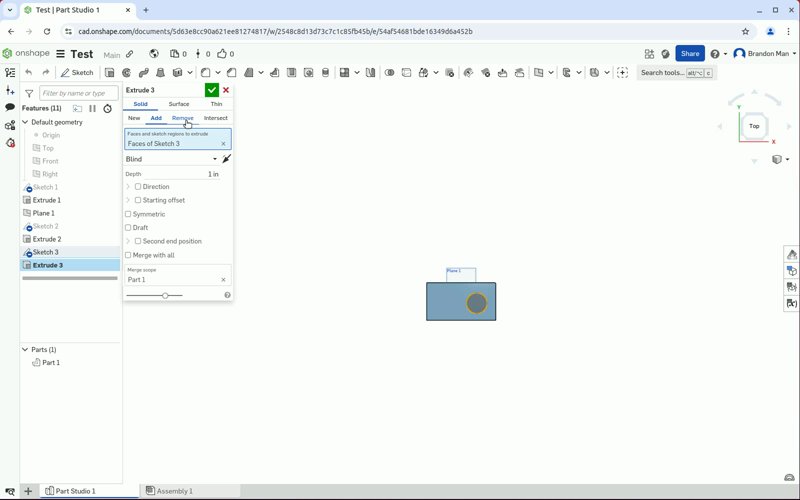
click(186, 120)
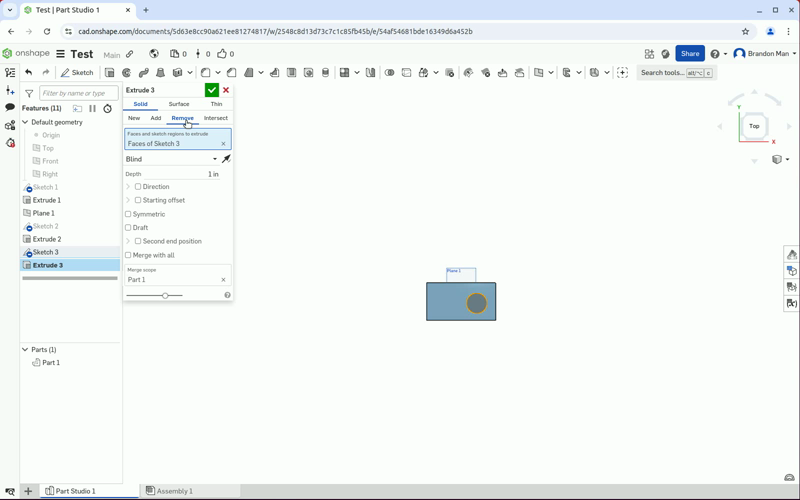
key(tab, 4)
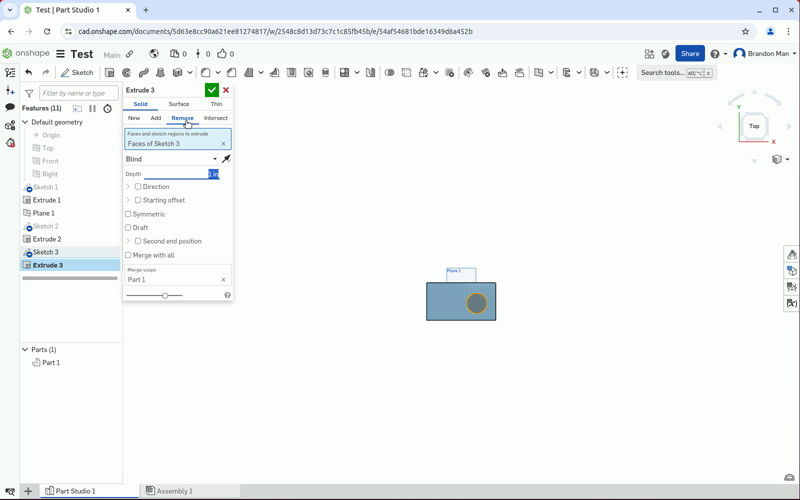
text(15.405)
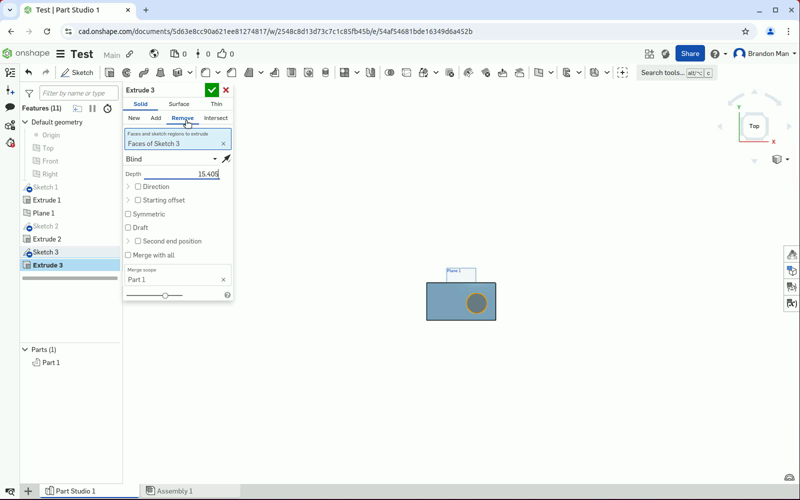
key(tab, 6)
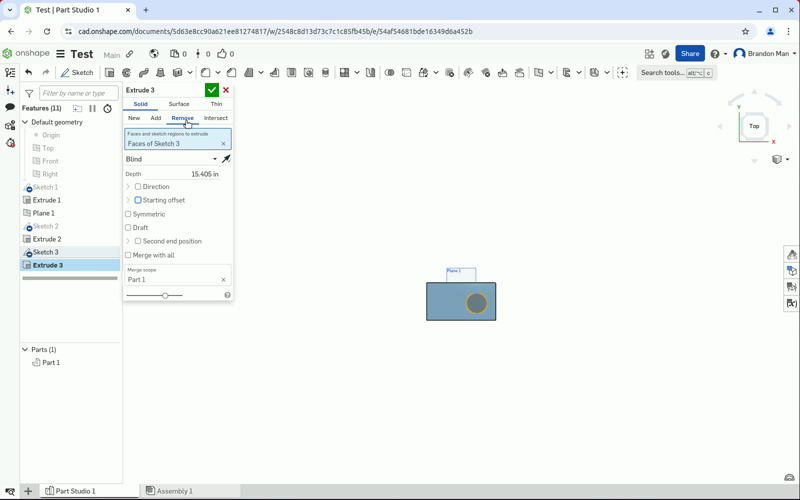
key(space)
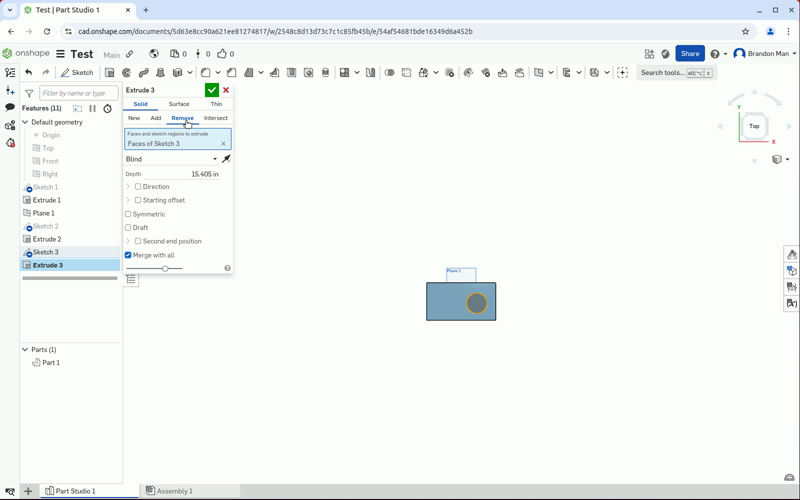
key(enter)
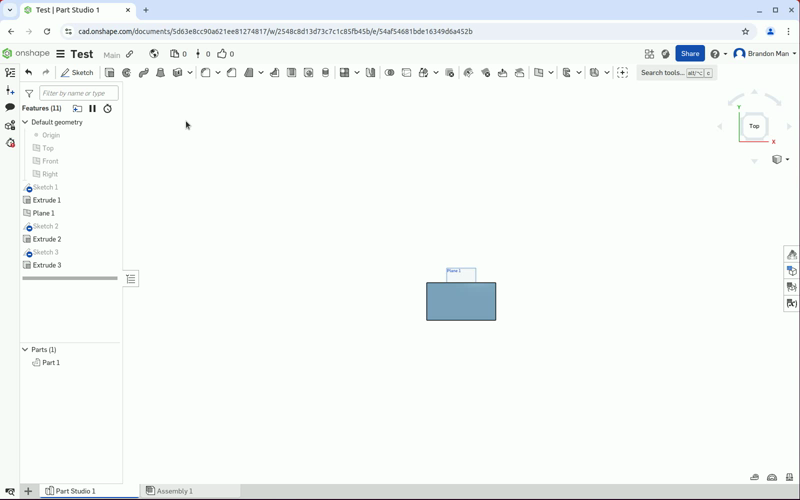
key(shift+h)
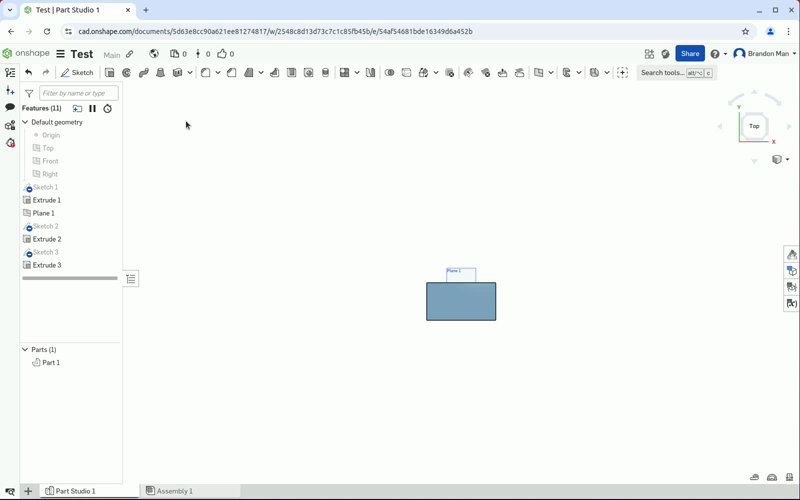
key(shift+h)
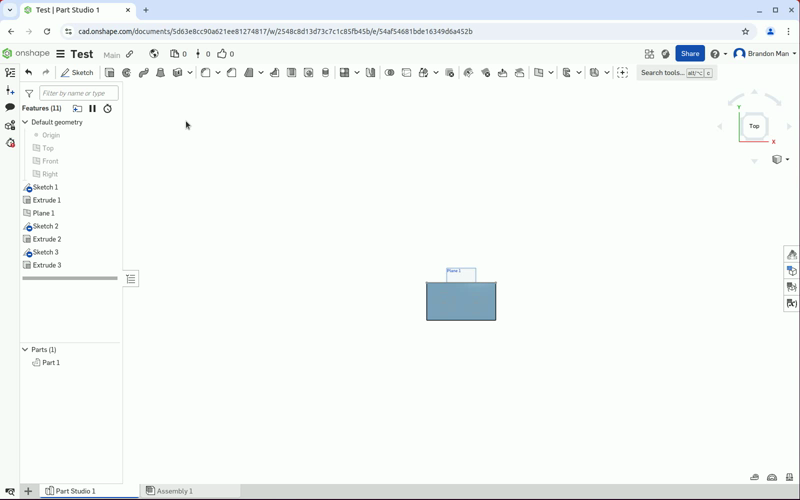
key(shift+7)
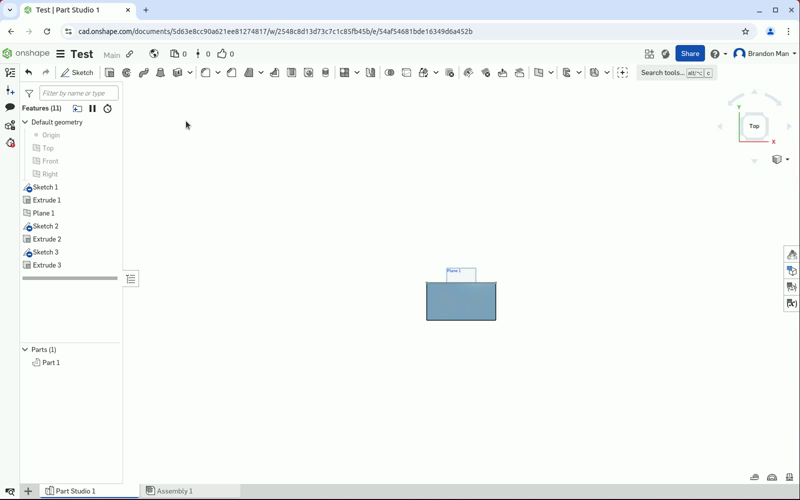
key(up, 3)
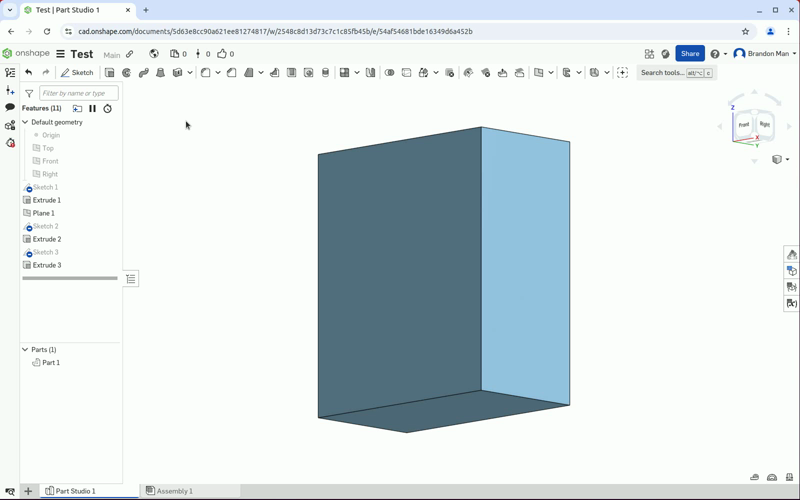
key(left, 3)
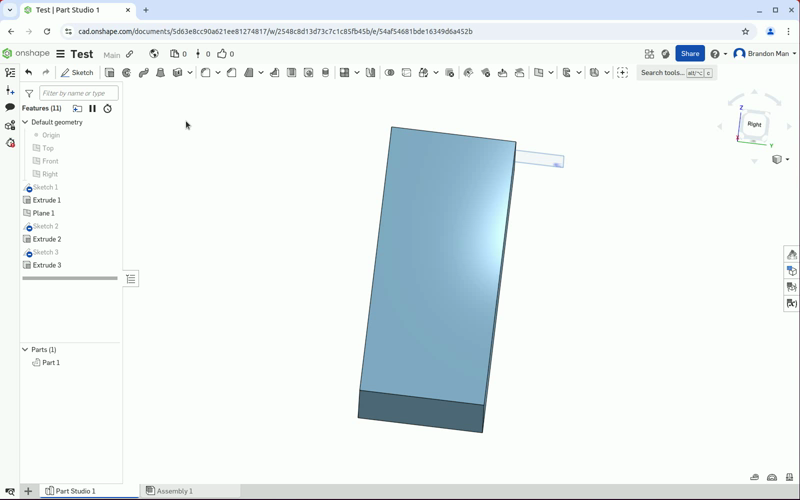
key(right, 3)
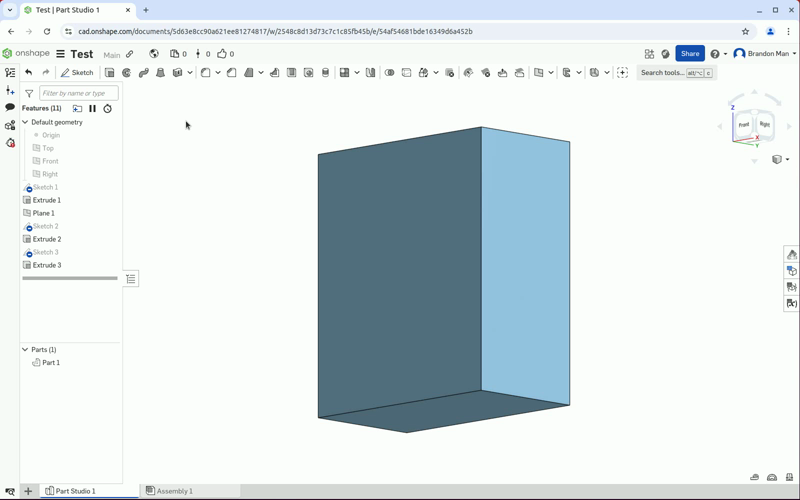
key(down, 3)
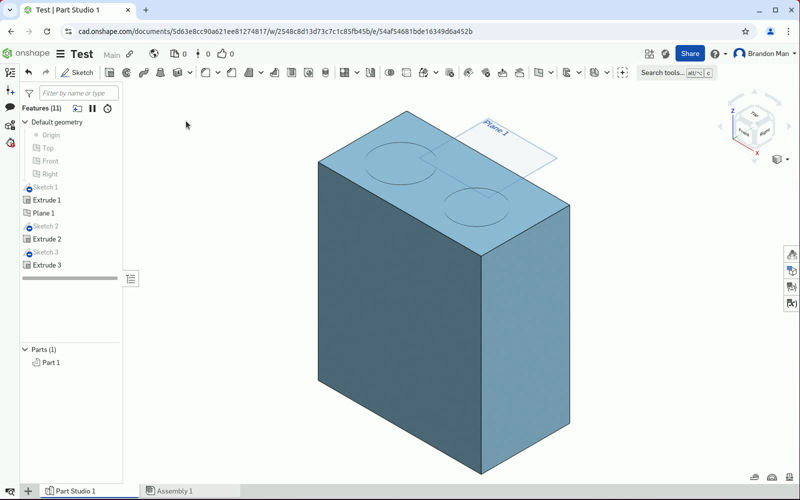
mouse_move(73, 189)
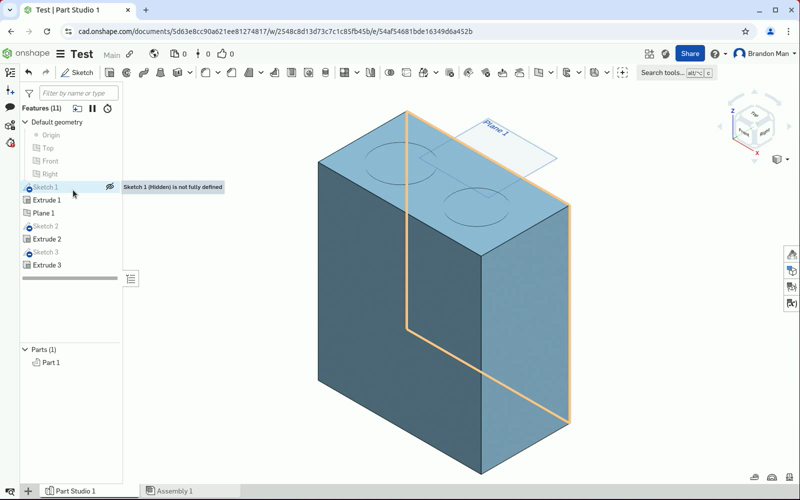
click(73, 189)